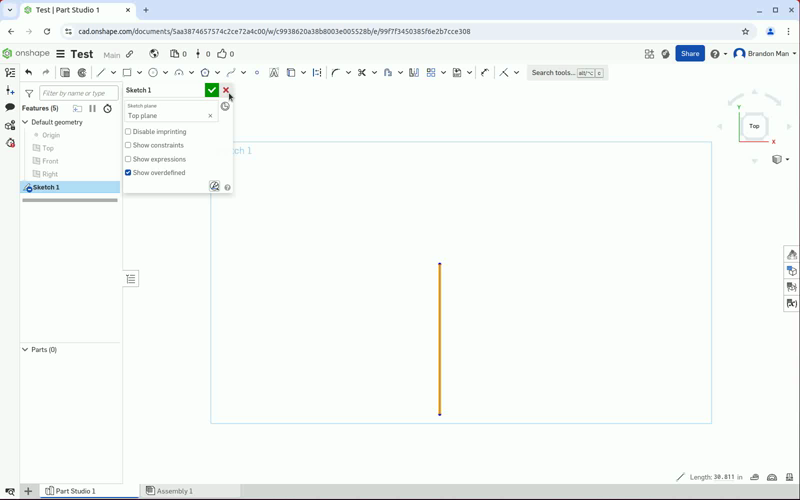
key(shift+h)
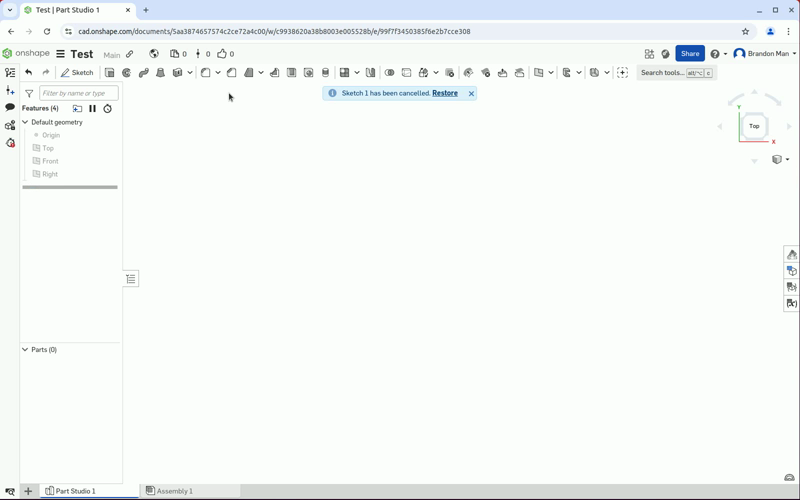
mouse_move(73, 352)
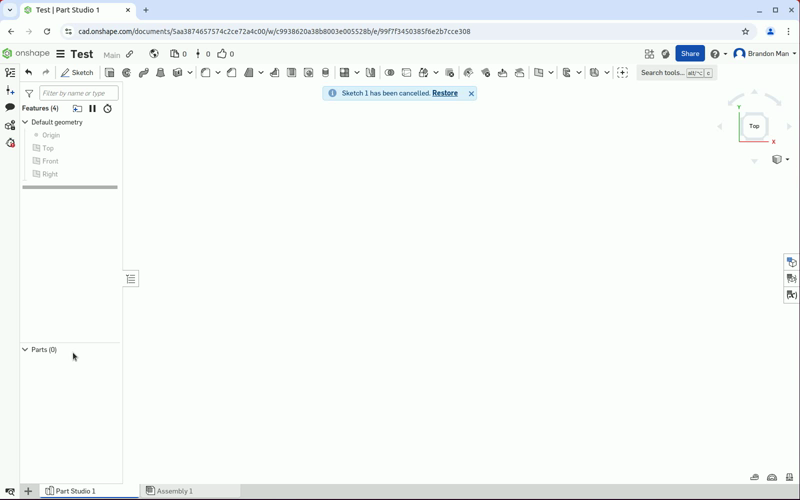
key(y)
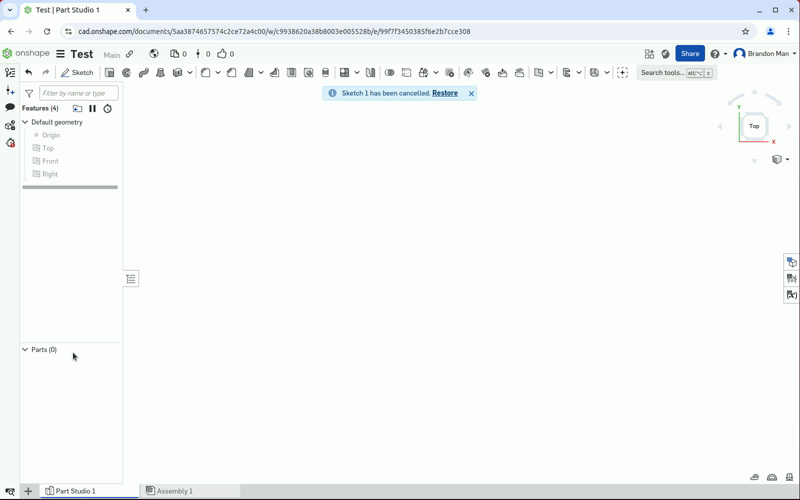
key(shift+p)
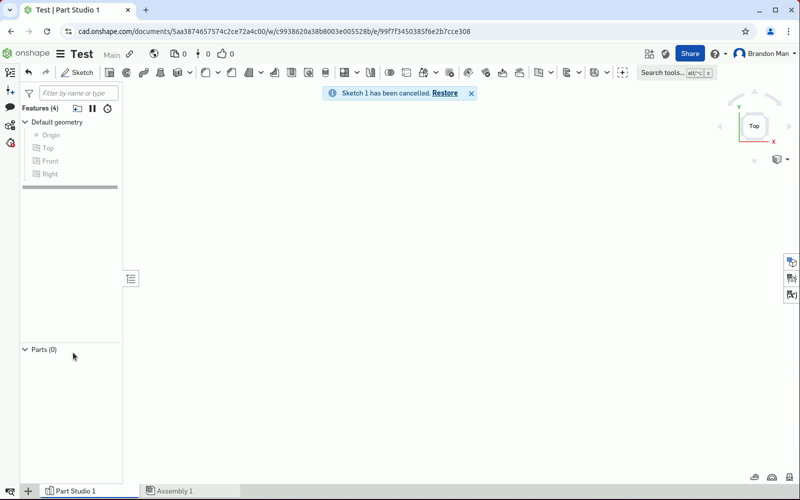
key(space)
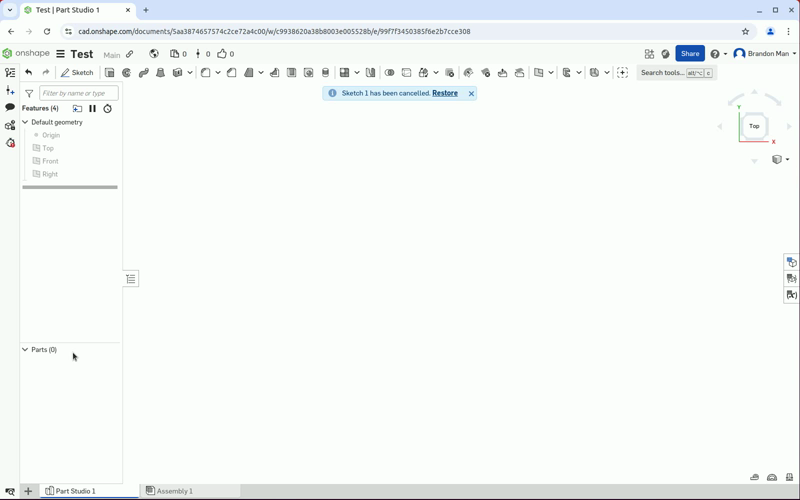
key_down(shift)
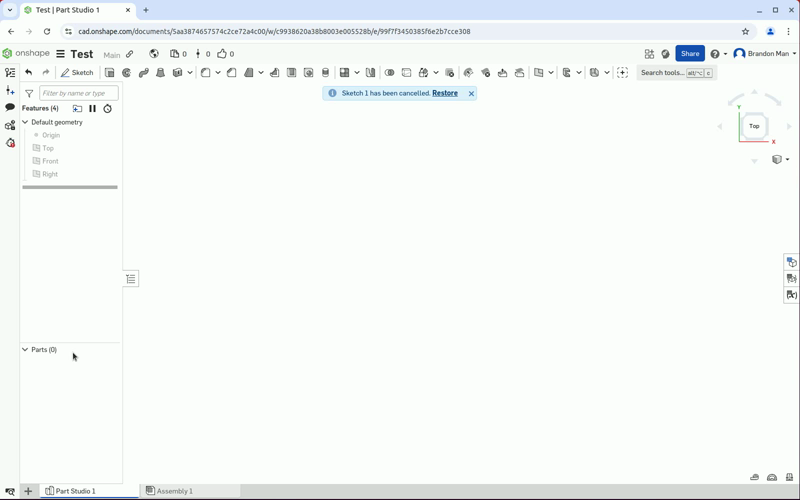
key(up)
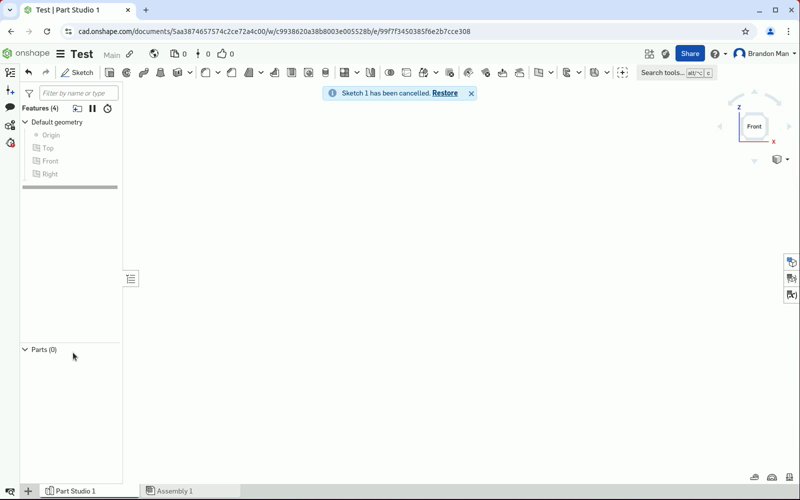
key_up(shift)
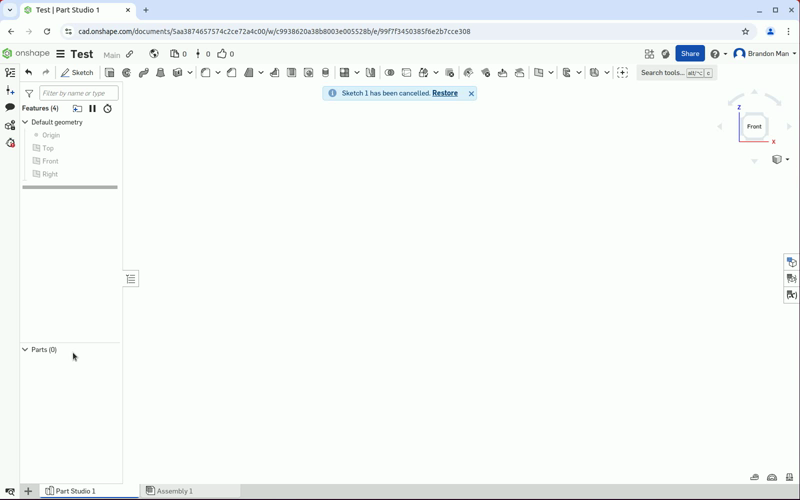
mouse_move(73, 352)
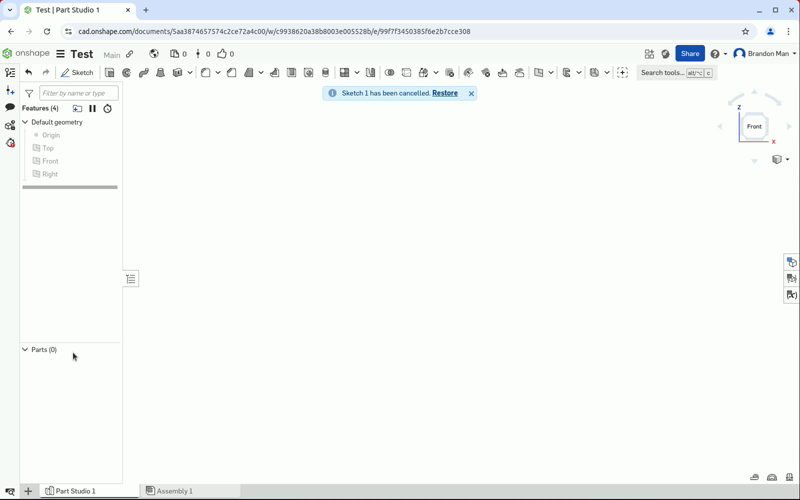
key(shift+y)
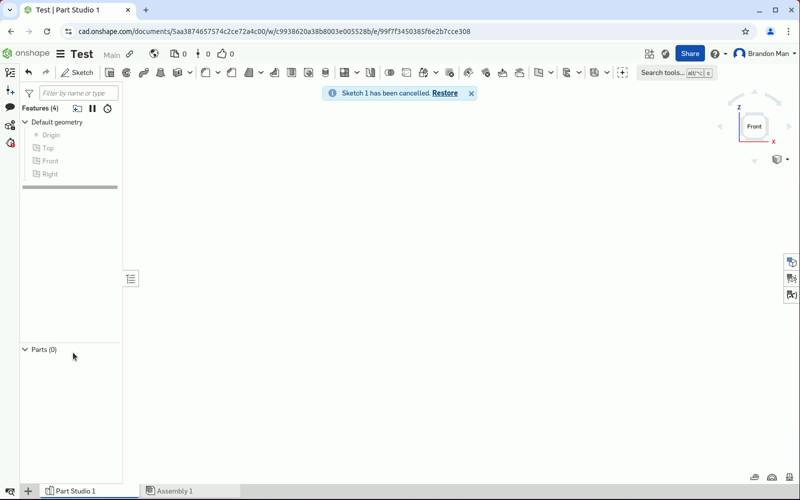
key(shift+s)
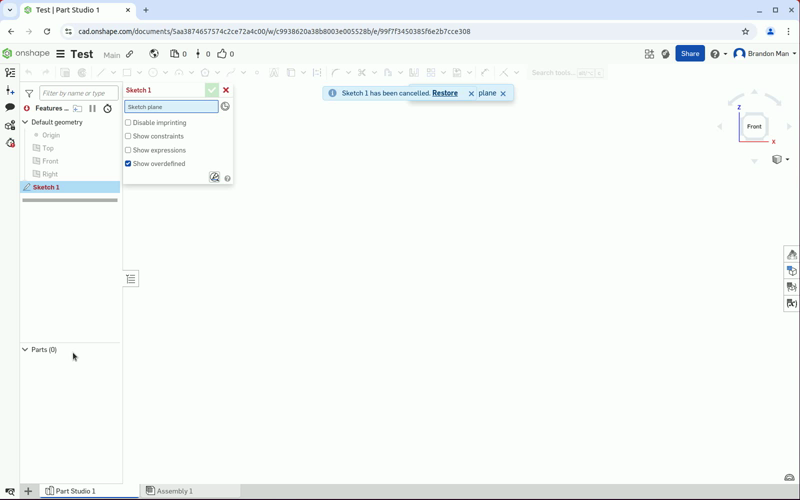
mouse_move(73, 163)
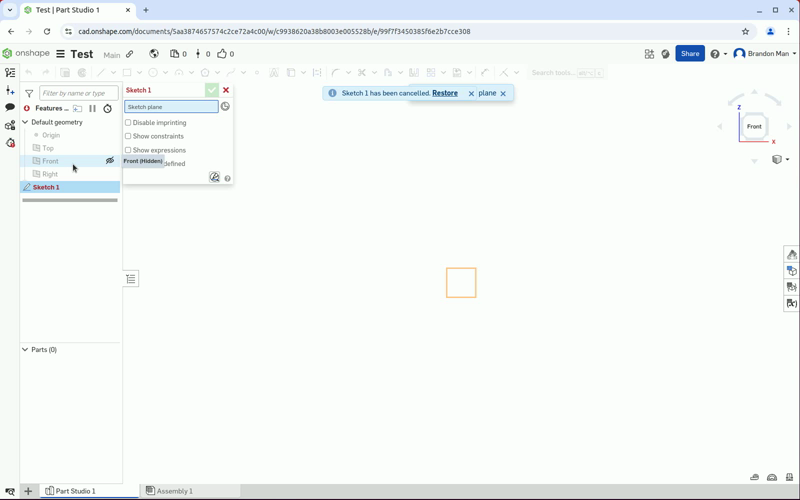
click(73, 163)
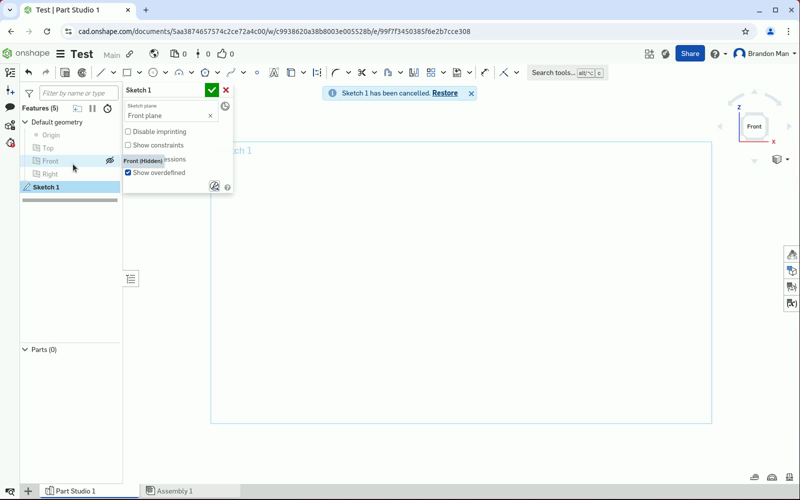
mouse_move(73, 352)
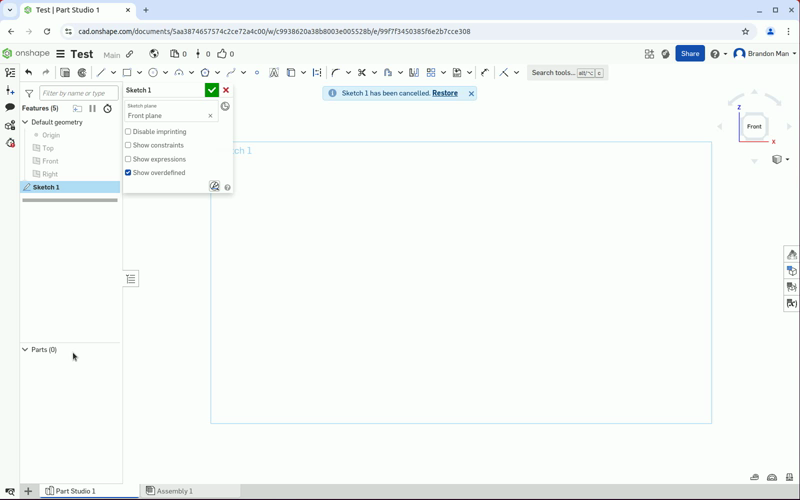
key(y)
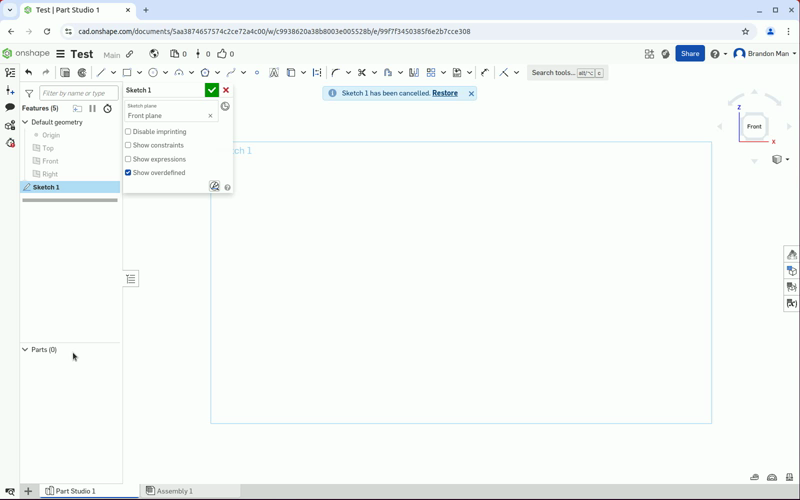
key(l)
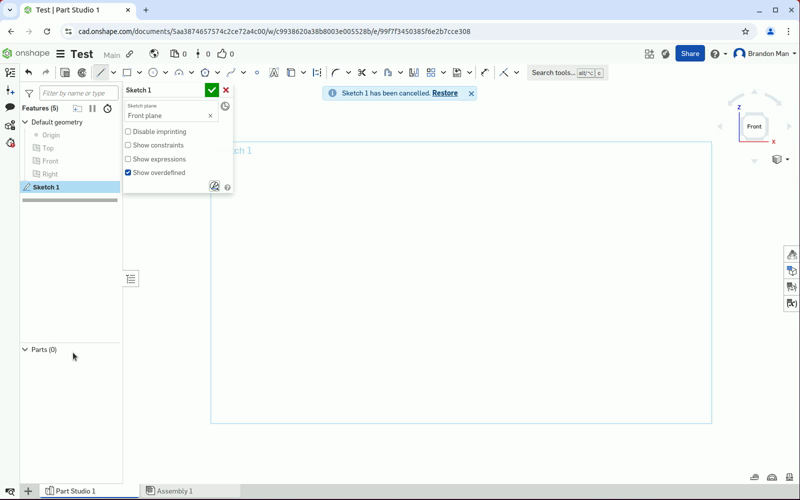
key_down(shift)
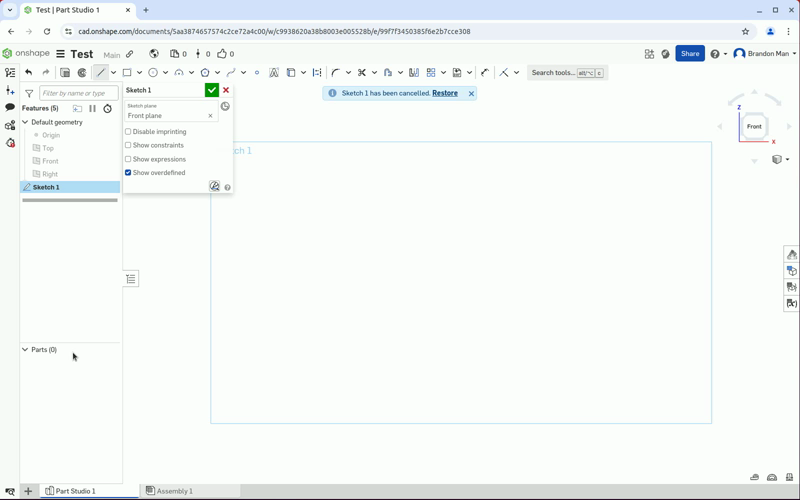
mouse_move(397, 282)
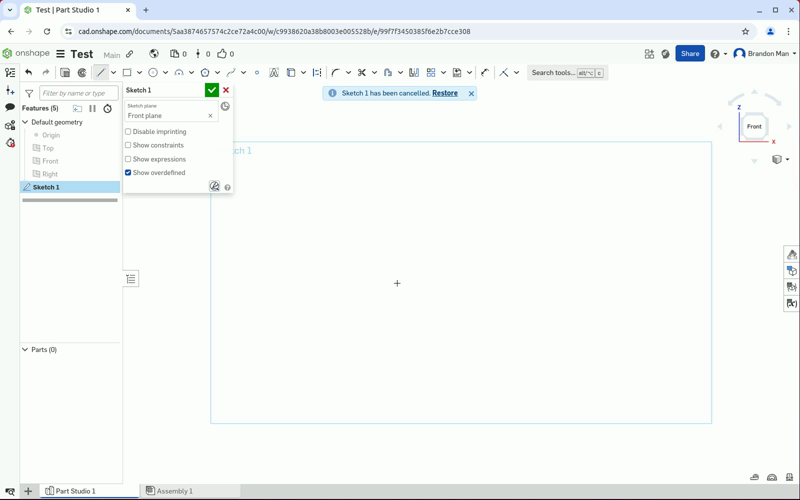
click(397, 282)
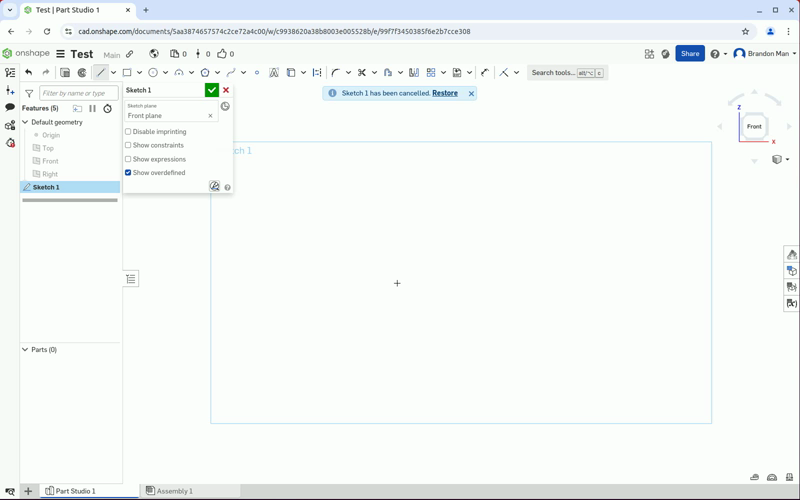
key_up(shift)
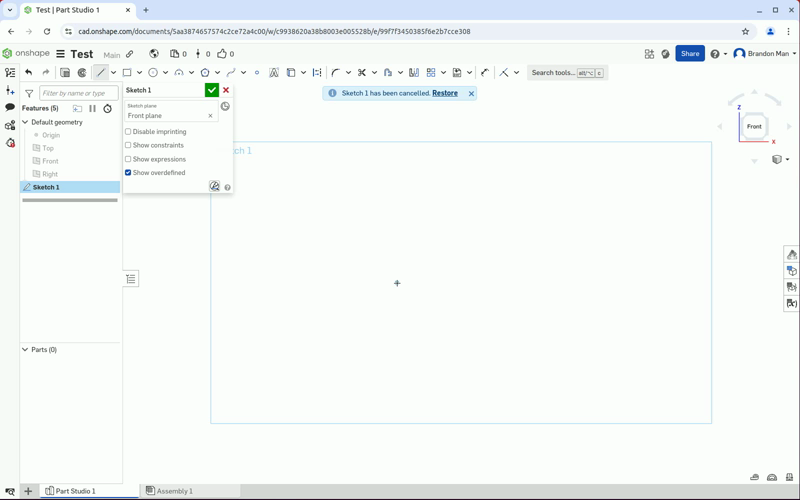
key_down(shift)
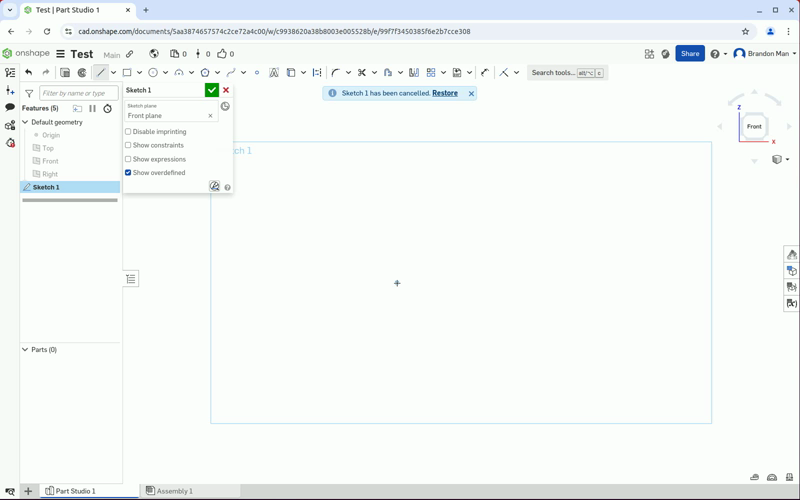
mouse_move(547, 282)
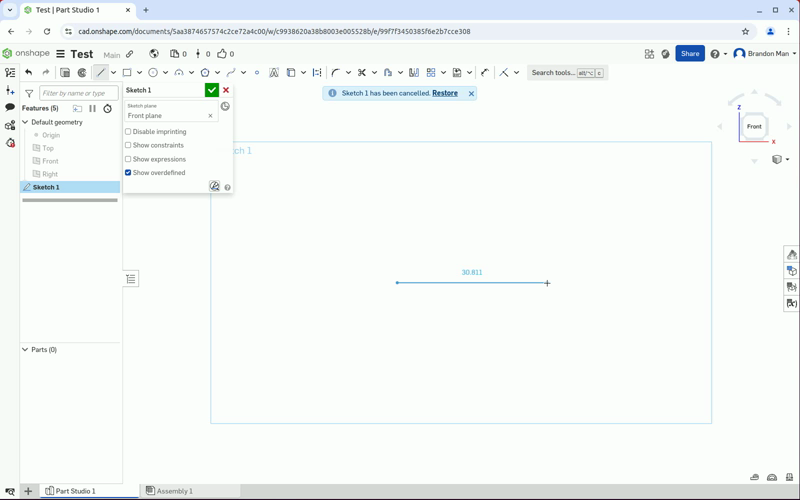
click(547, 282)
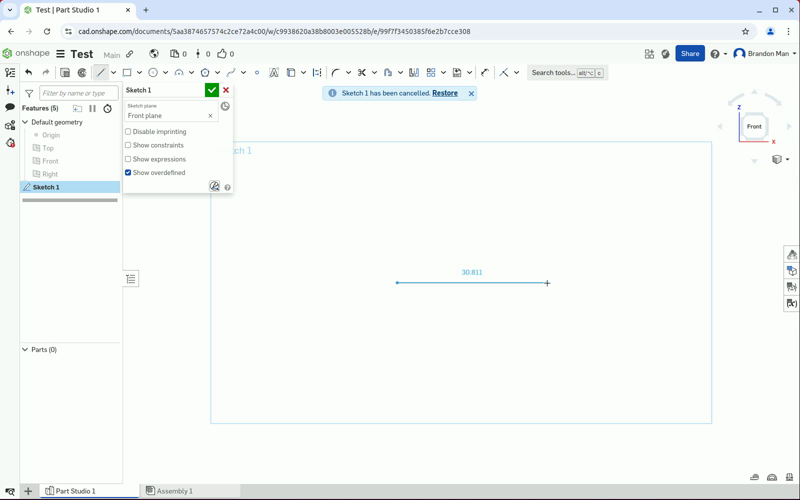
key_up(shift)
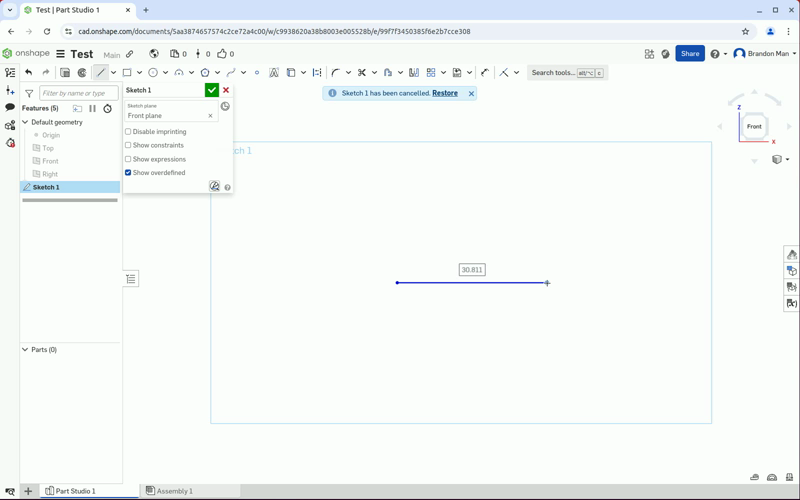
key_down(shift)
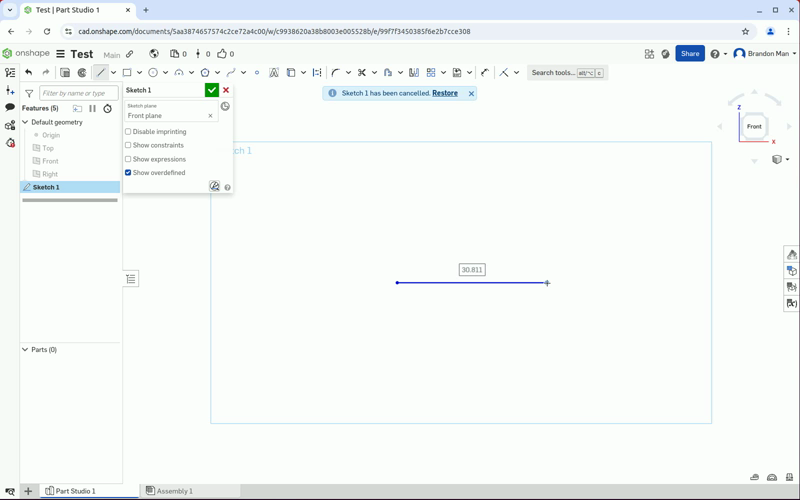
mouse_move(547, 207)
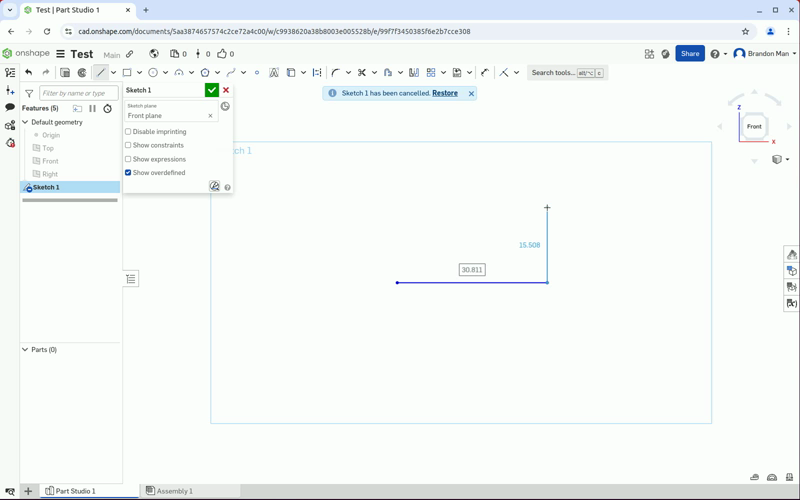
click(547, 207)
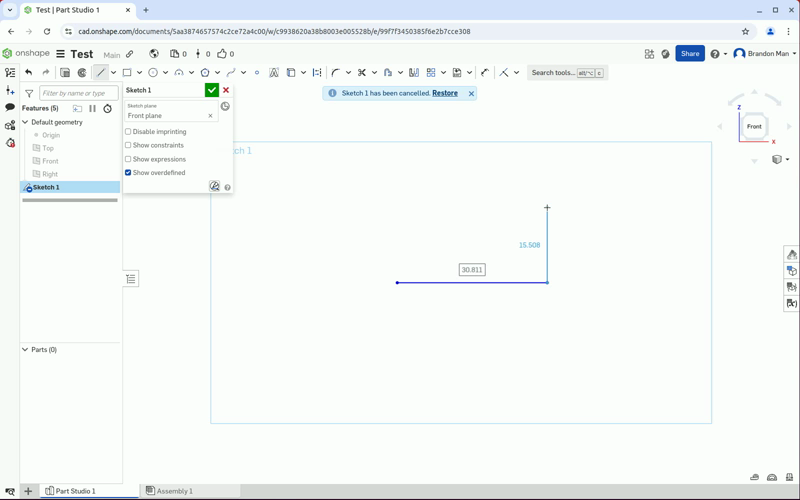
key_up(shift)
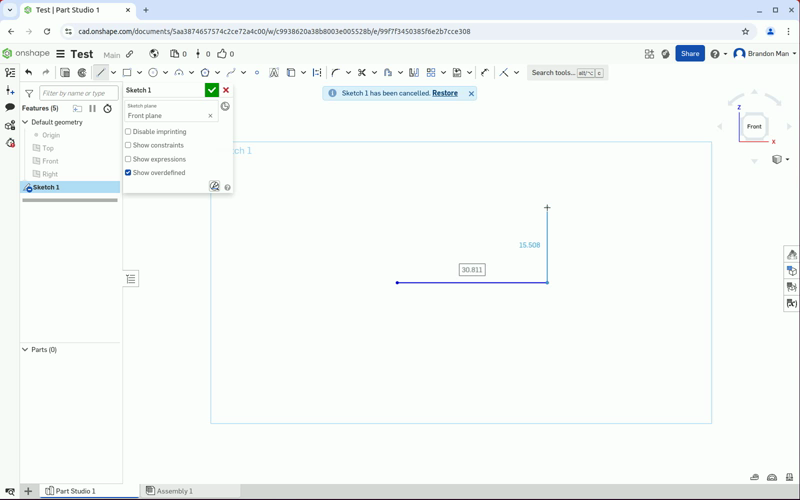
key_down(shift)
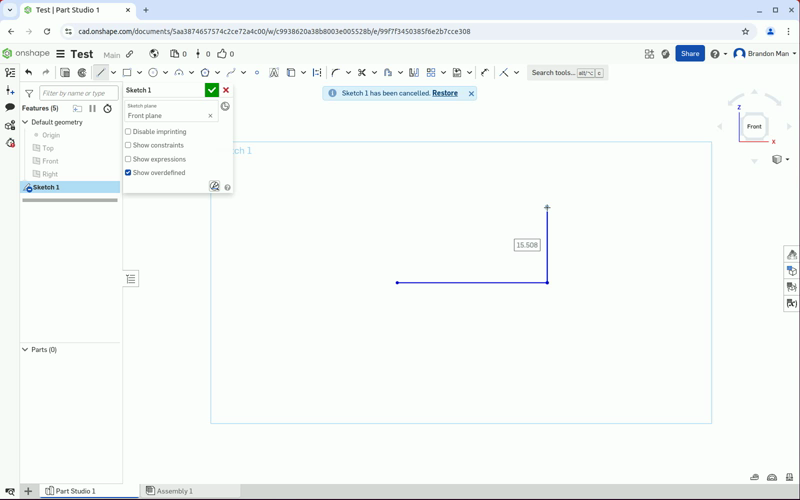
mouse_move(397, 207)
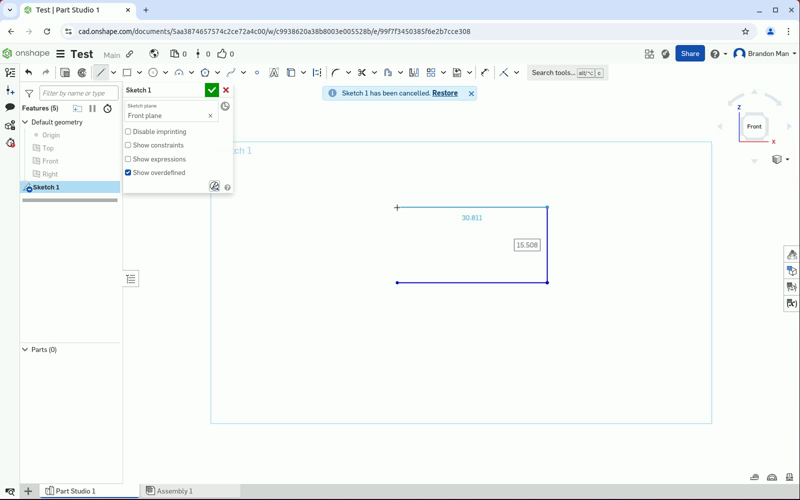
click(397, 207)
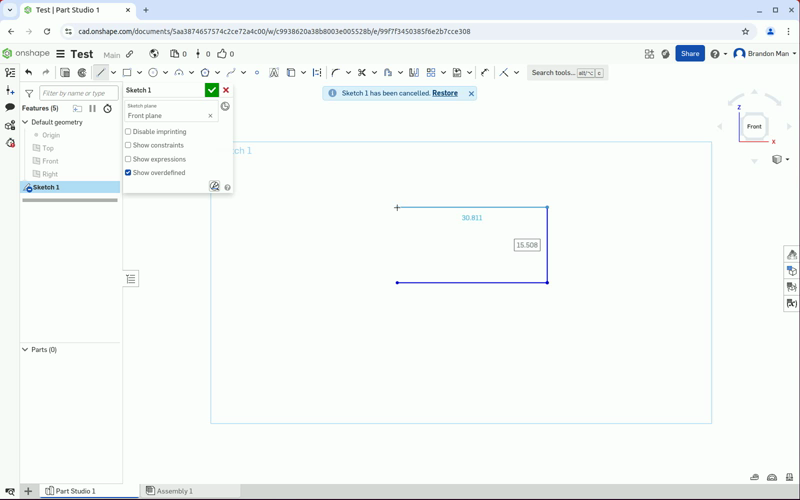
key_up(shift)
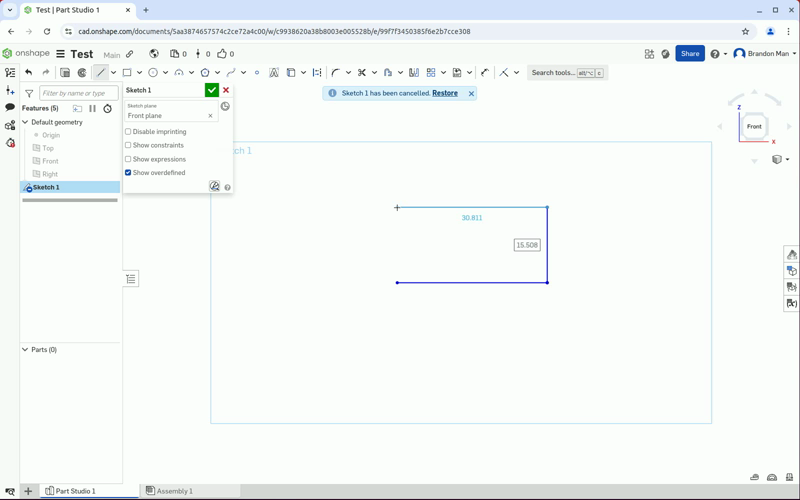
key_down(shift)
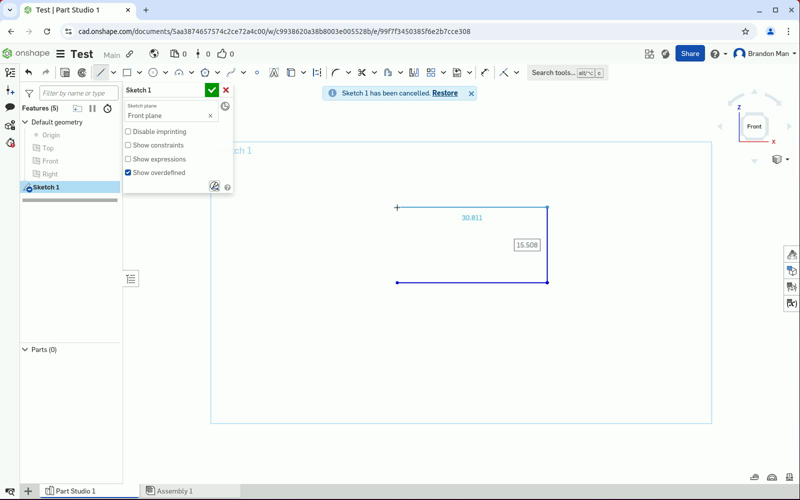
mouse_move(397, 282)
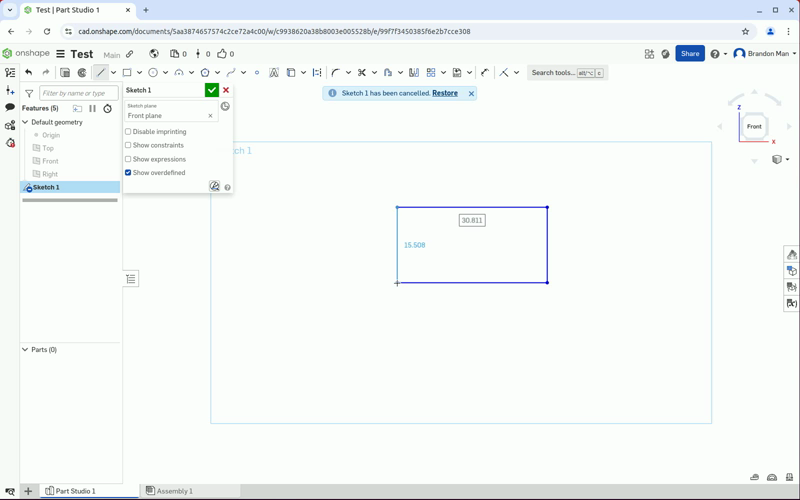
key_up(shift)
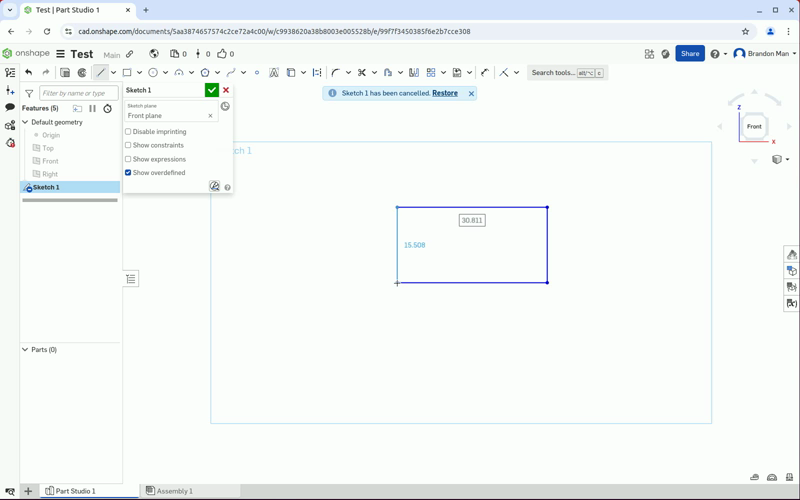
click(397, 282)
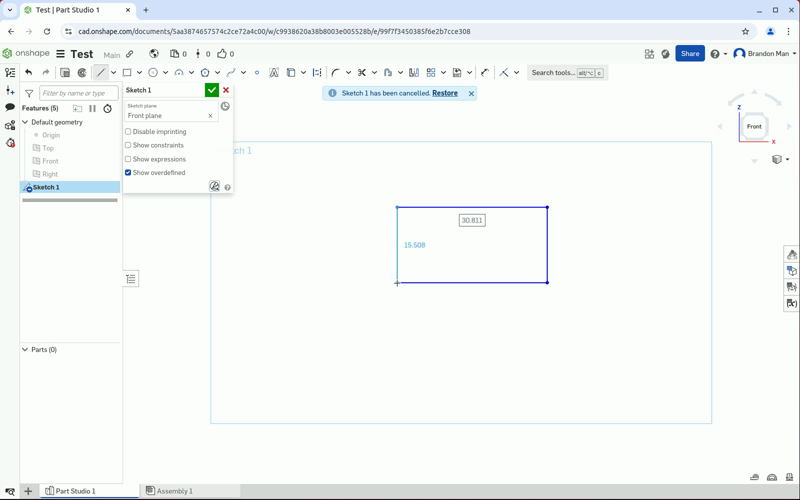
key(esc)
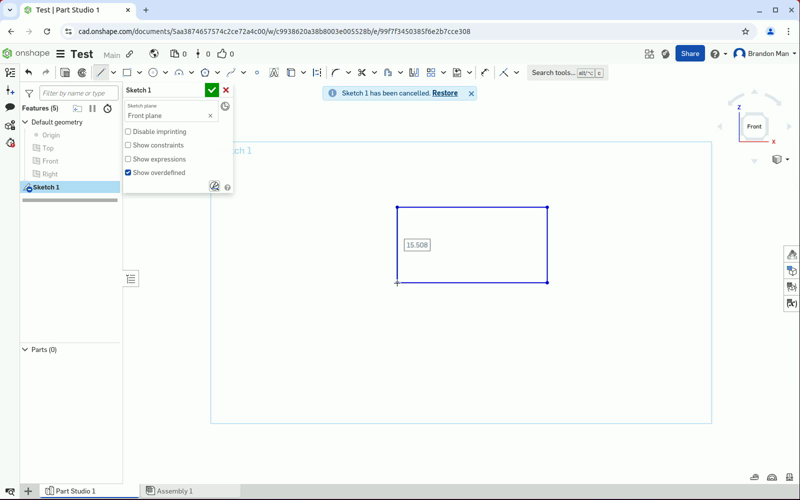
mouse_move(437, 234)
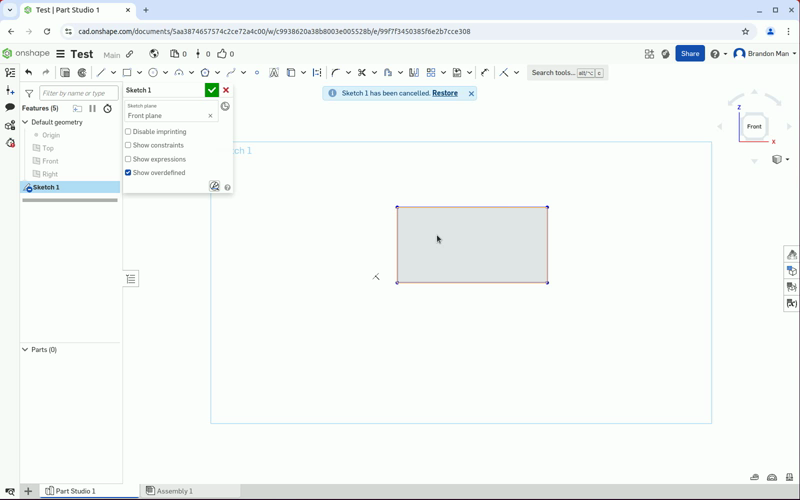
click(437, 234)
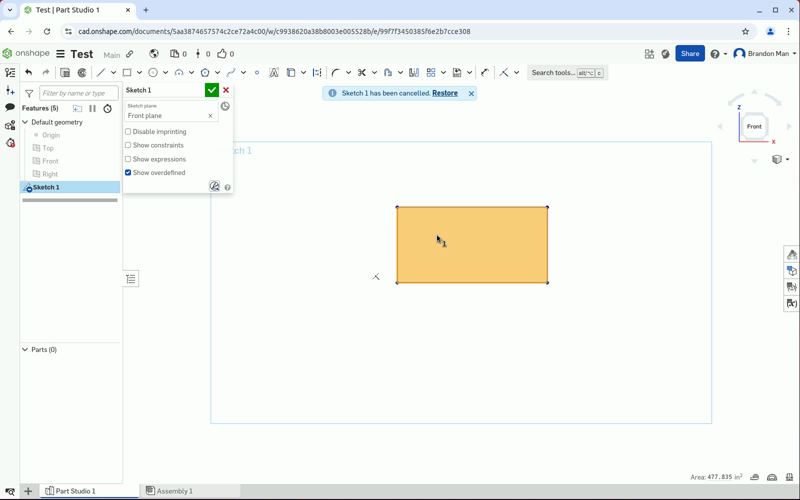
mouse_move(73, 352)
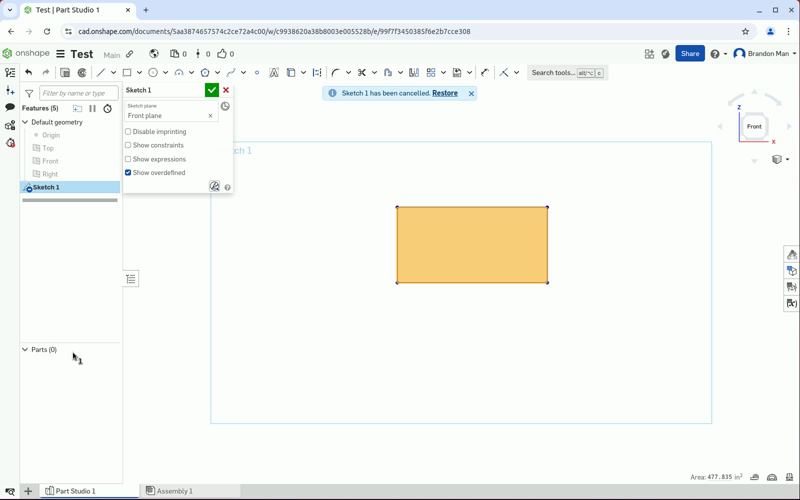
key(shift+y)
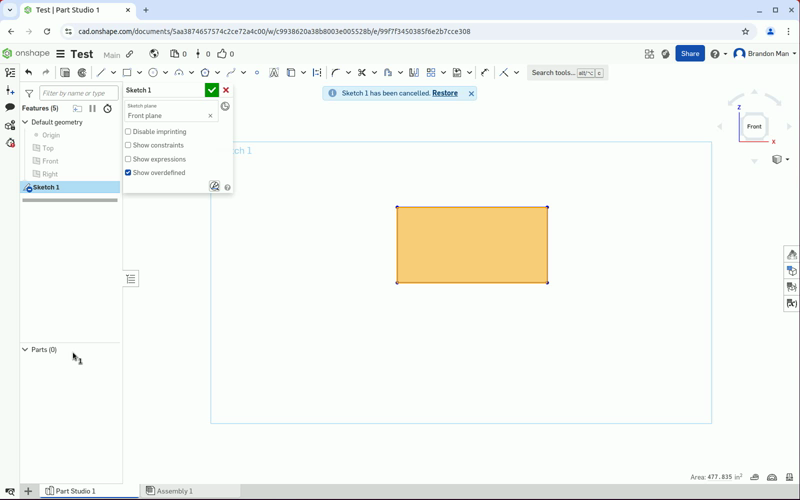
key(shift+e)
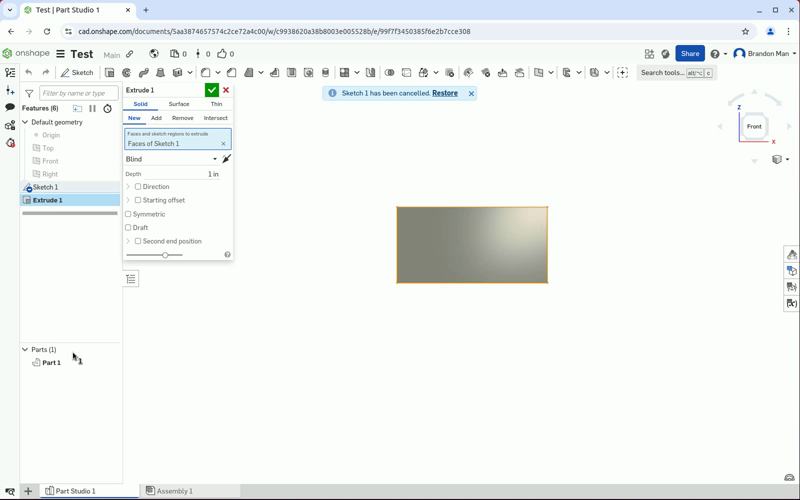
mouse_move(143, 106)
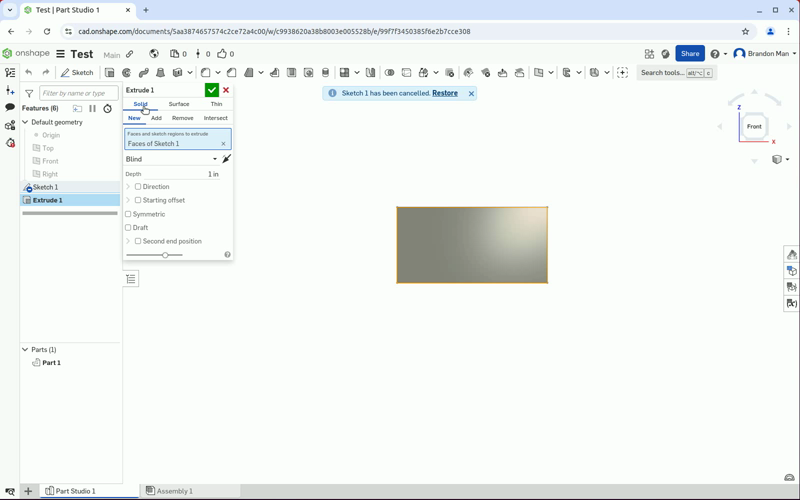
click(143, 106)
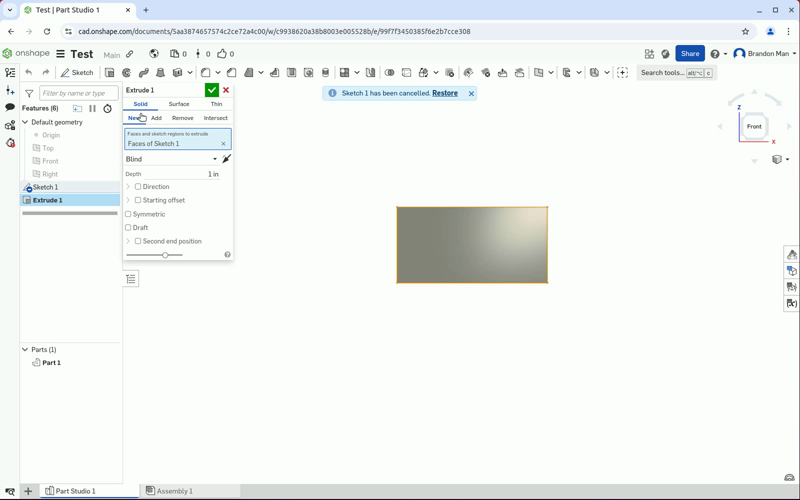
mouse_move(137, 120)
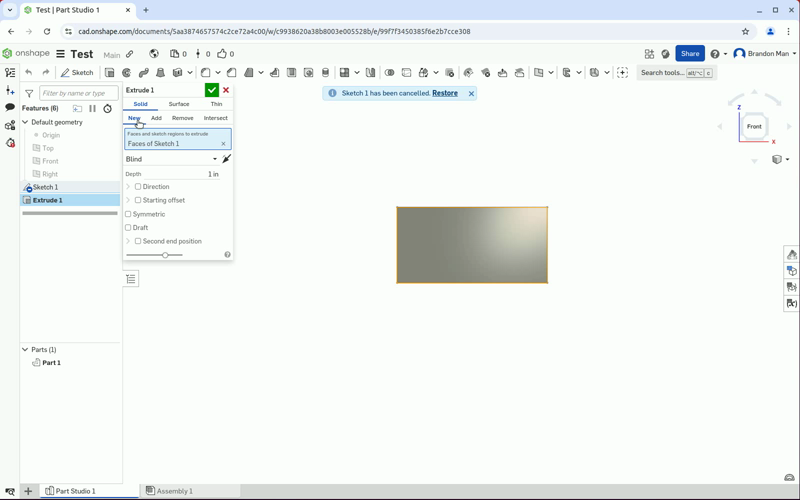
click(137, 120)
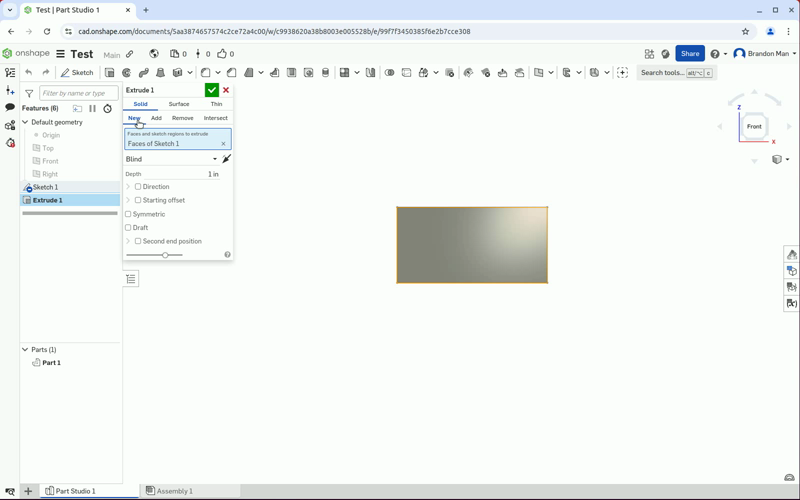
key(tab, 4)
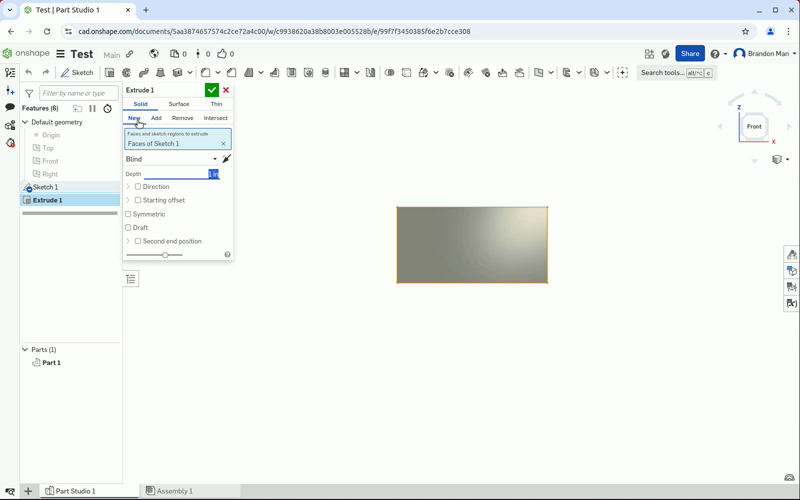
text(23.108)
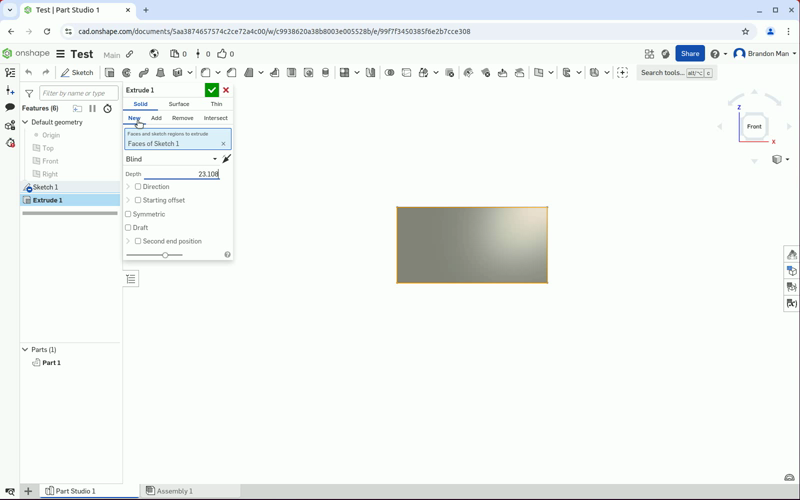
key(enter)
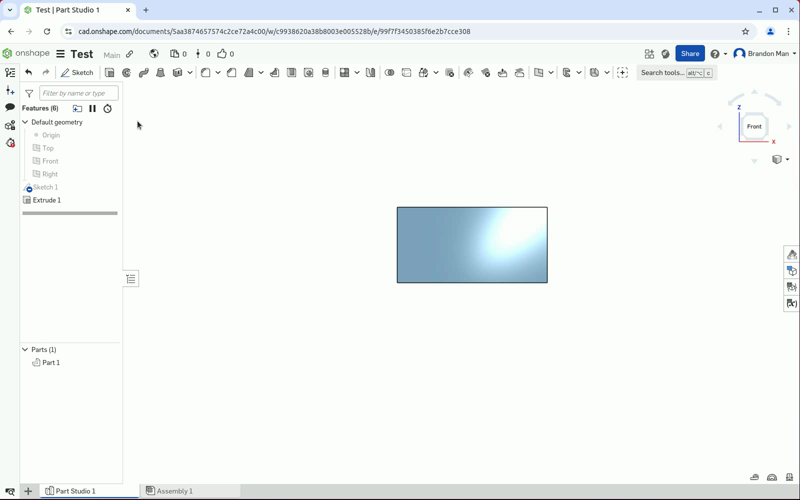
key(shift+h)
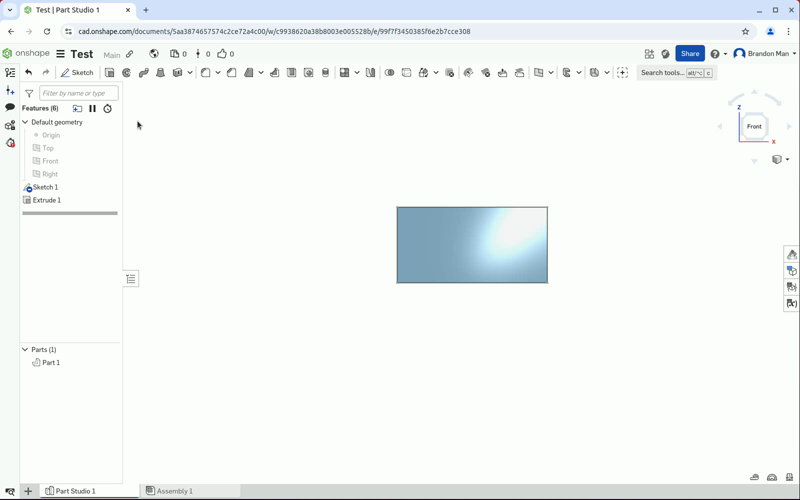
key(shift+h)
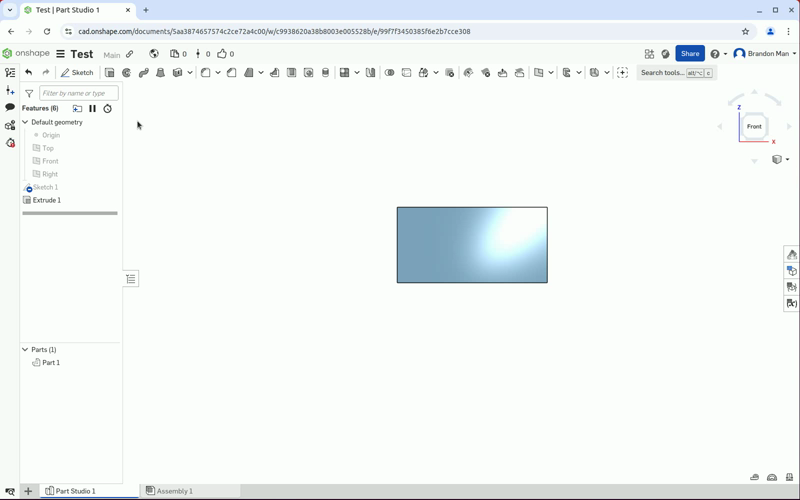
mouse_move(73, 189)
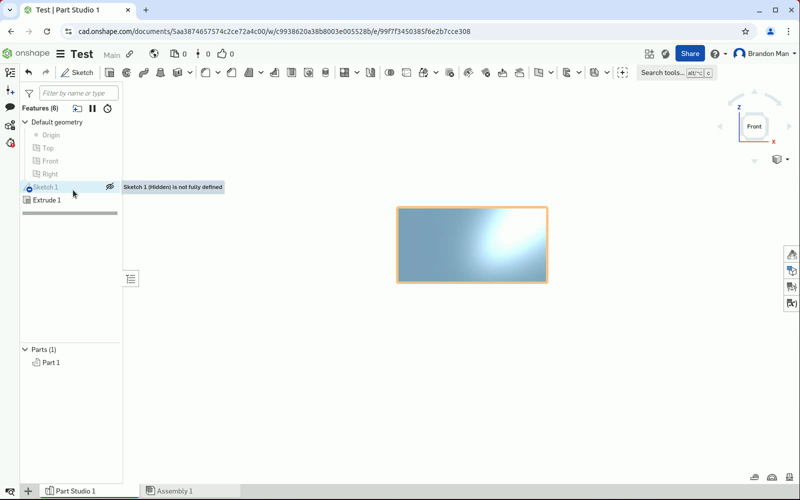
click(73, 189)
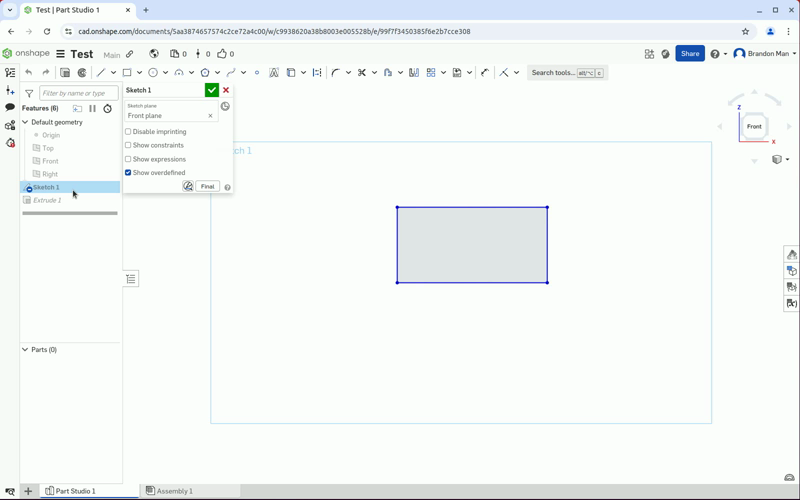
mouse_move(229, 92)
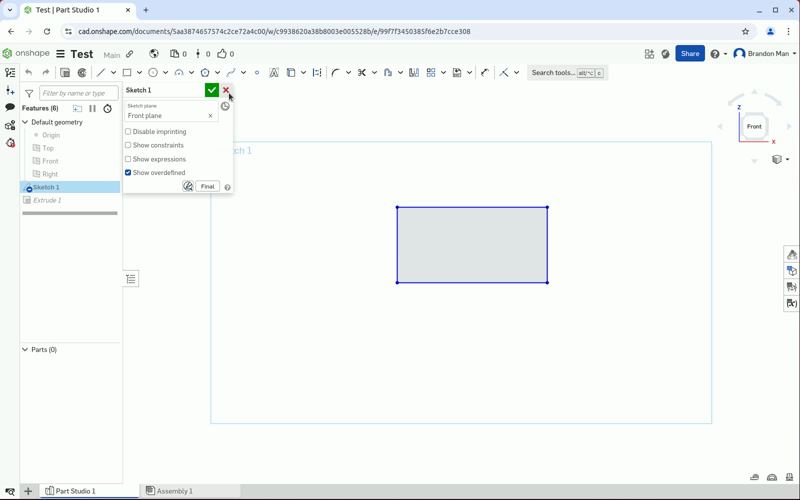
click(229, 92)
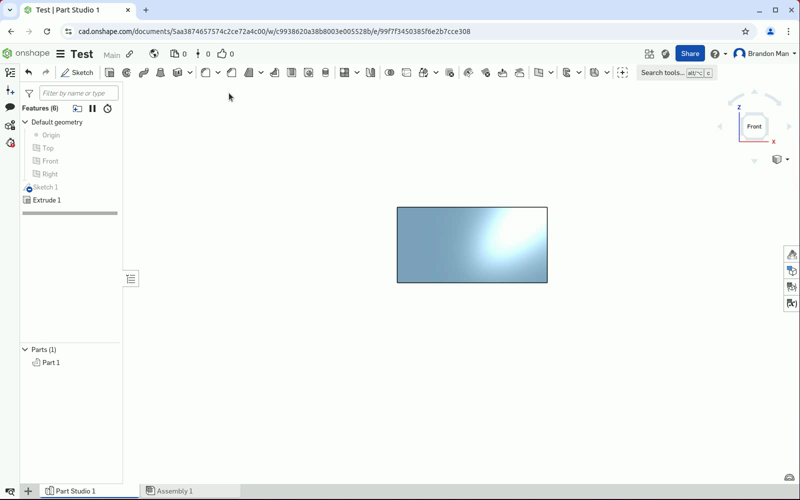
mouse_move(73, 352)
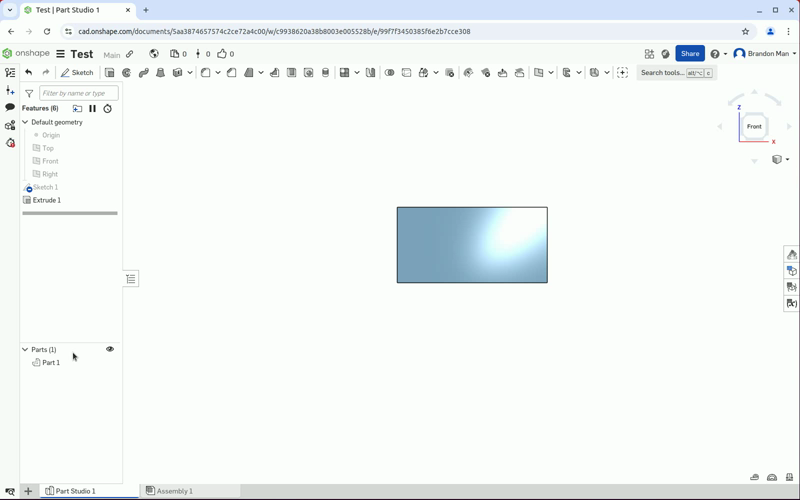
key(y)
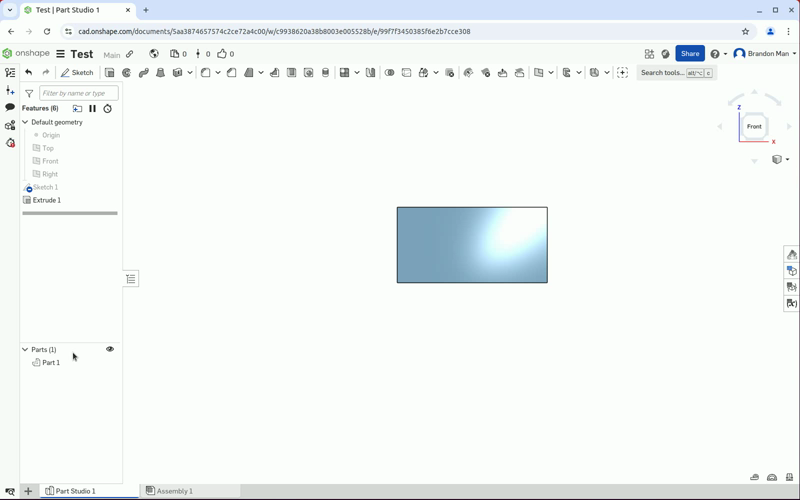
key(shift+p)
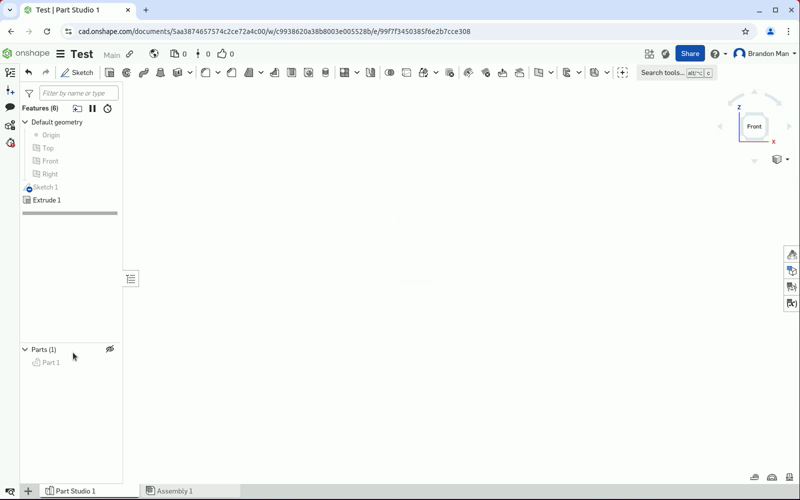
key(space)
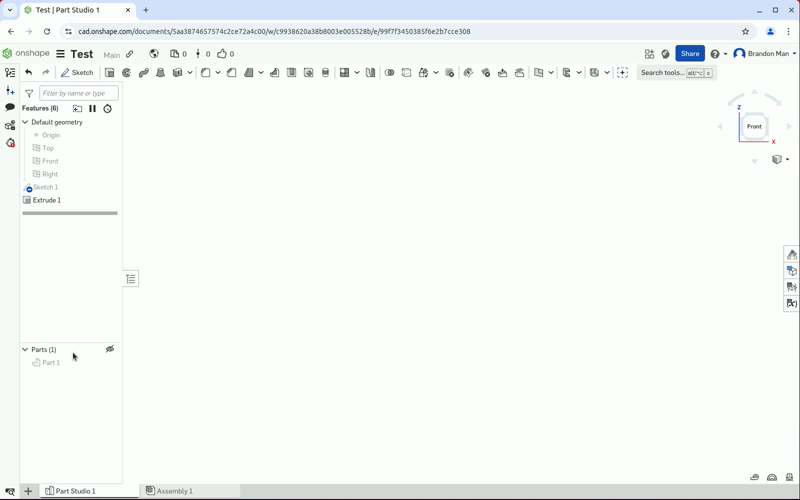
key_down(shift)
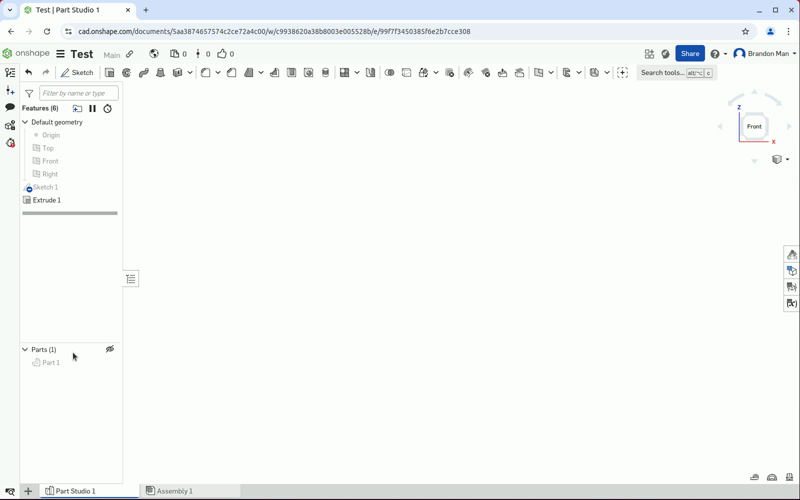
key(down)
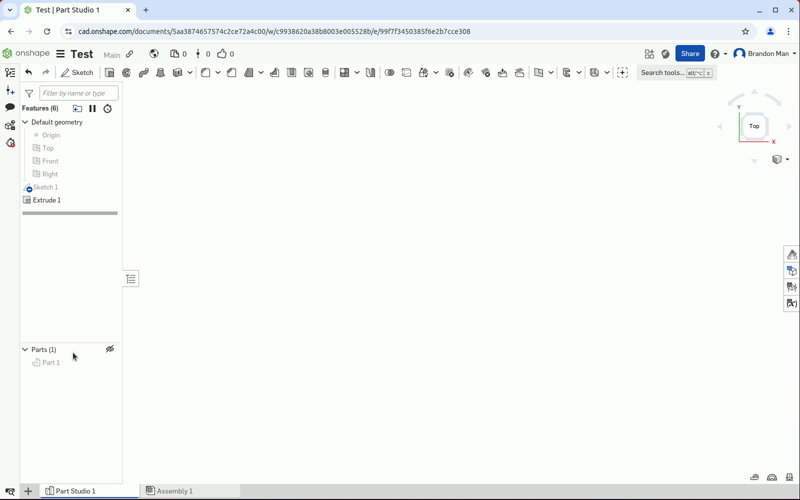
key_up(shift)
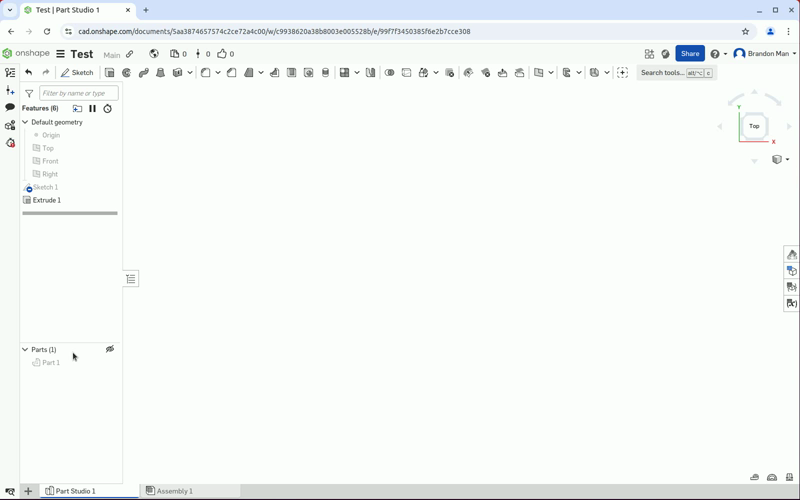
mouse_move(73, 352)
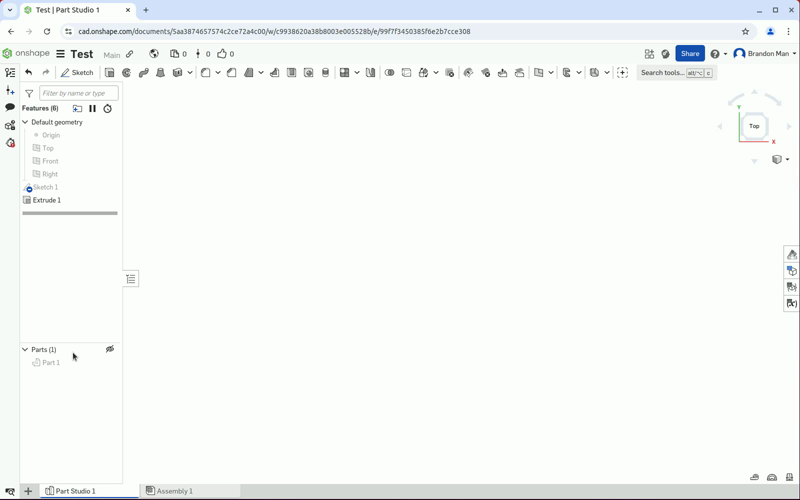
key(shift+y)
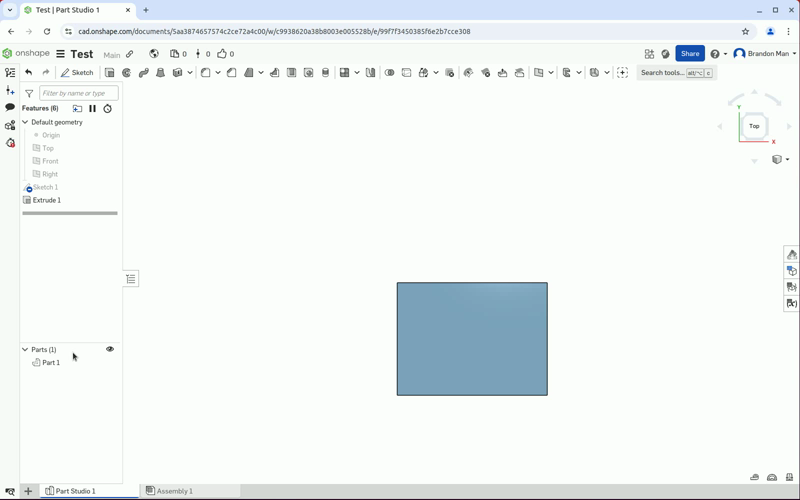
mouse_move(541, 75)
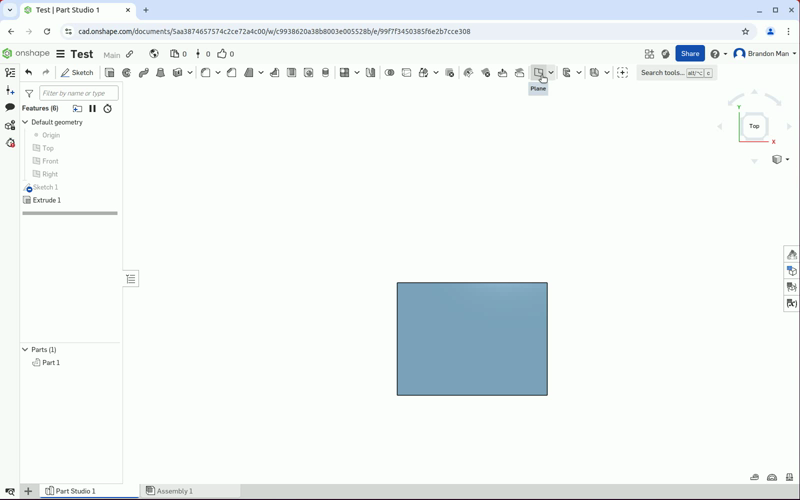
click(541, 75)
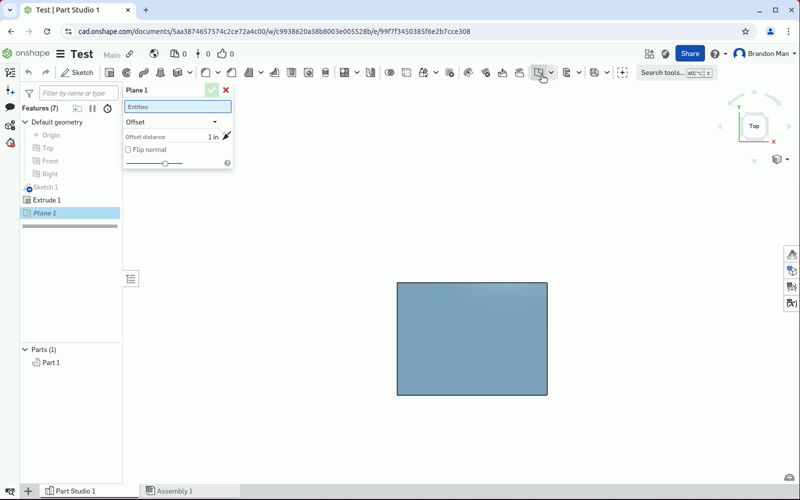
mouse_move(73, 150)
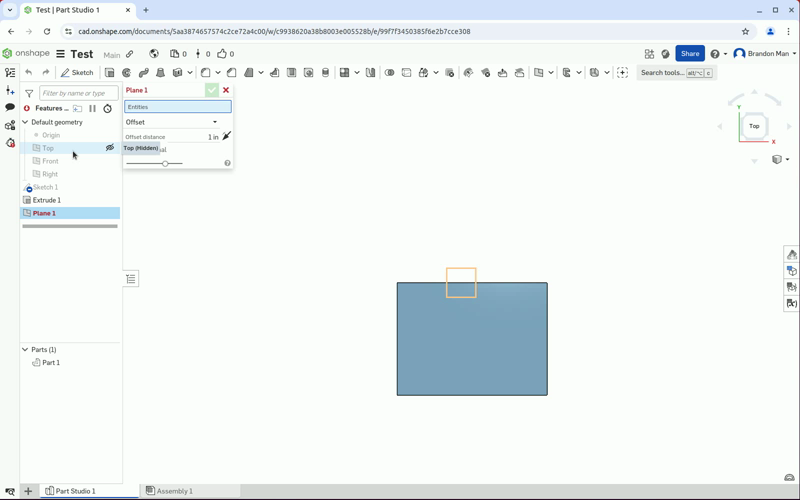
click(73, 150)
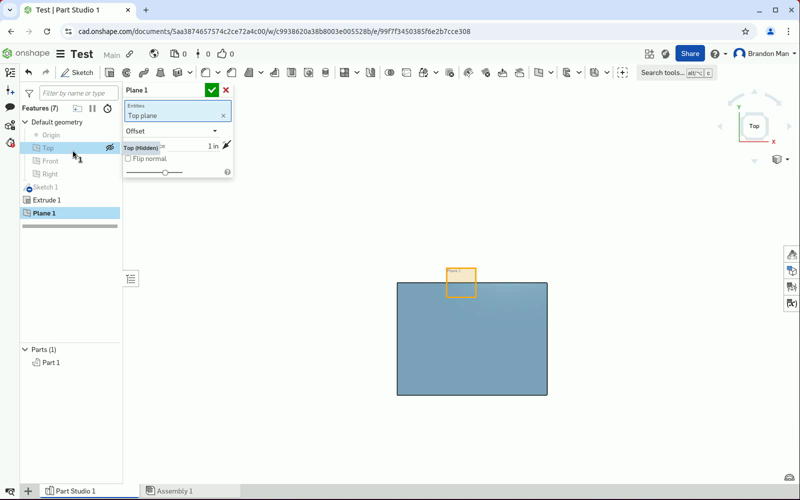
key(tab, 2)
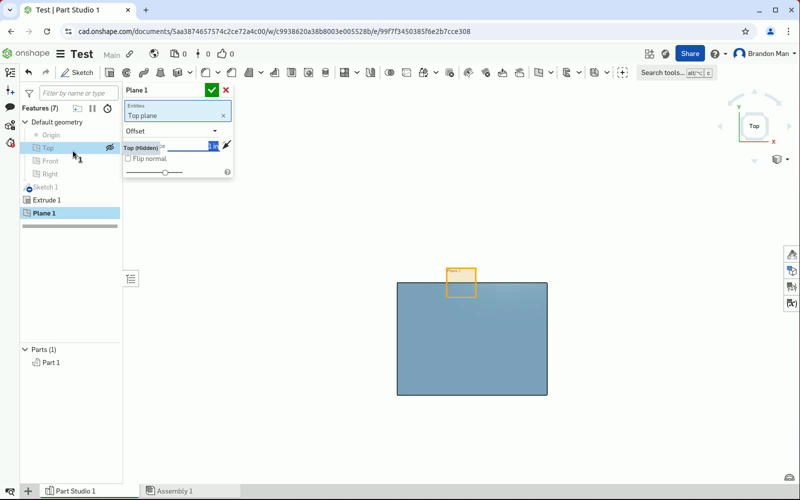
text(15.405)
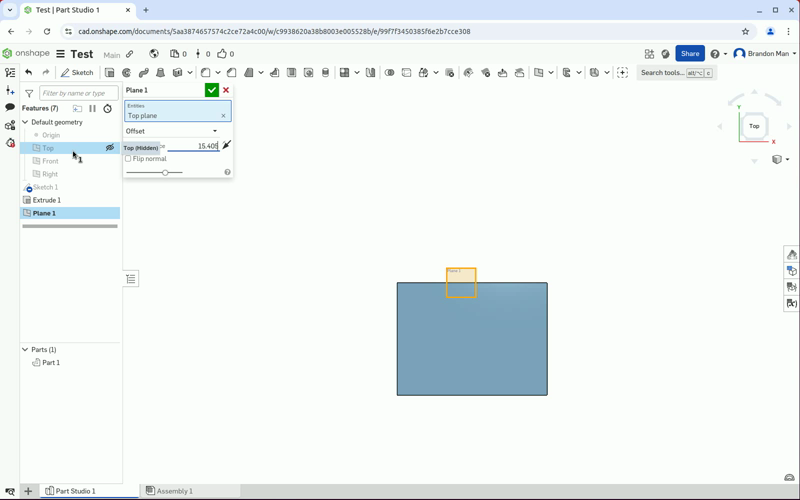
key(enter, 2)
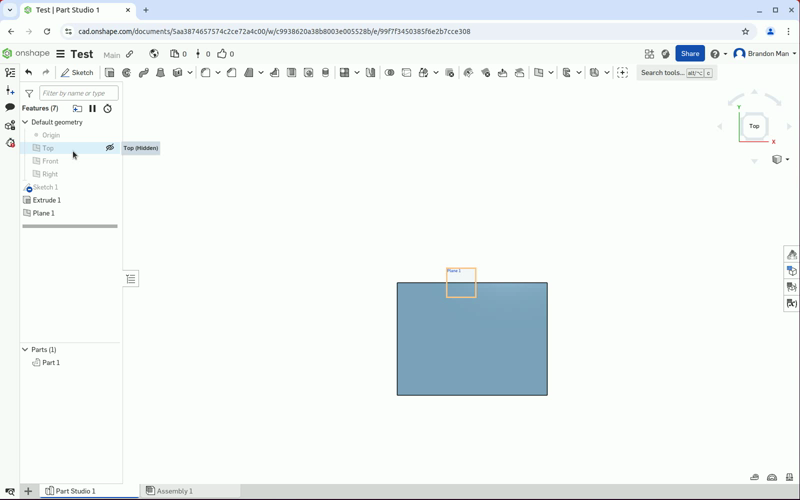
key(shift+s)
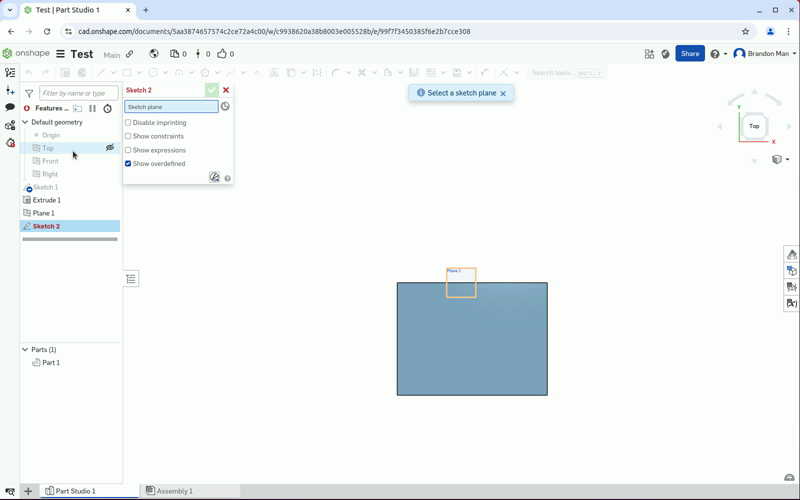
mouse_move(73, 215)
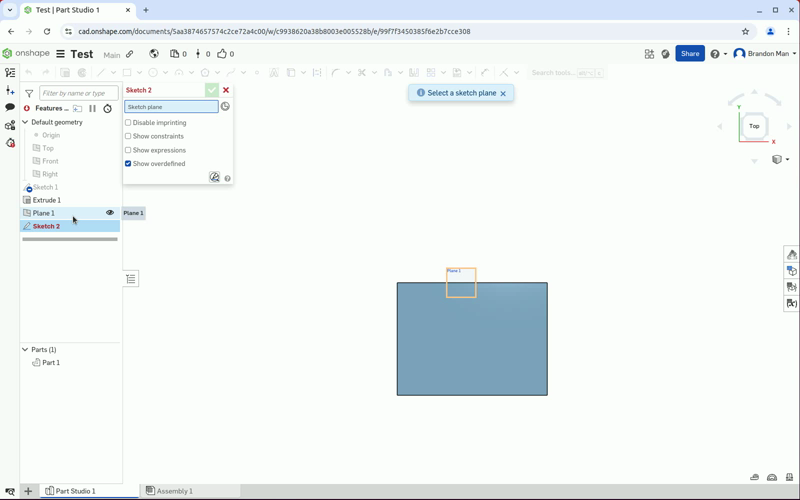
click(73, 215)
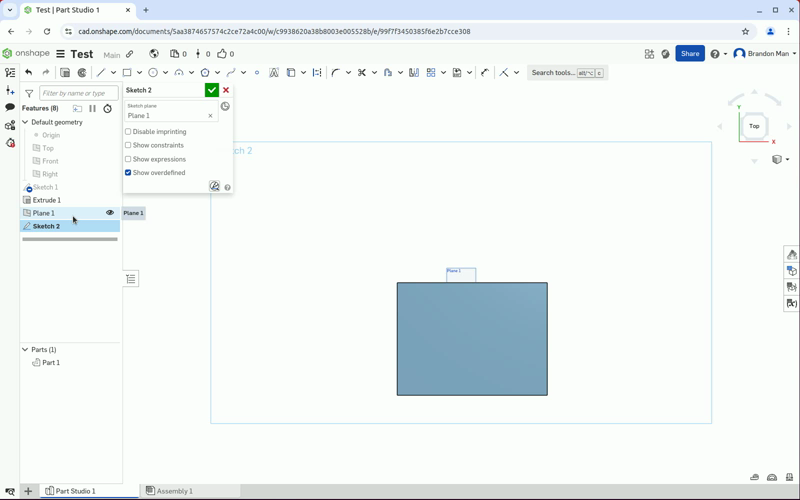
mouse_move(73, 352)
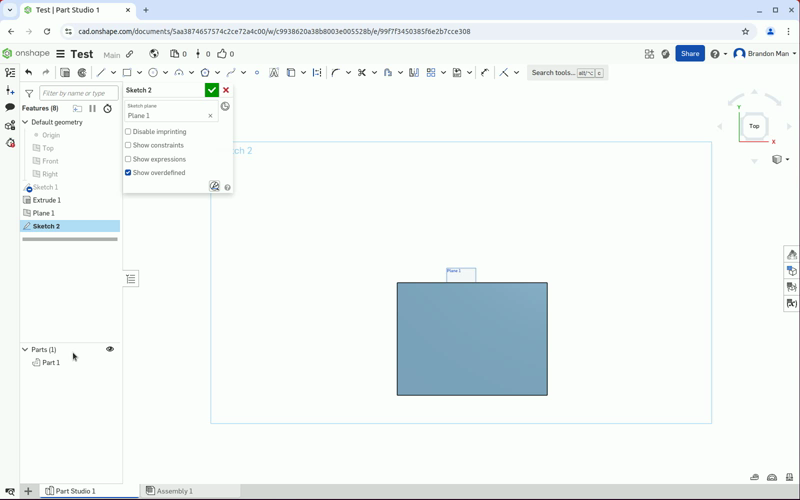
key(y)
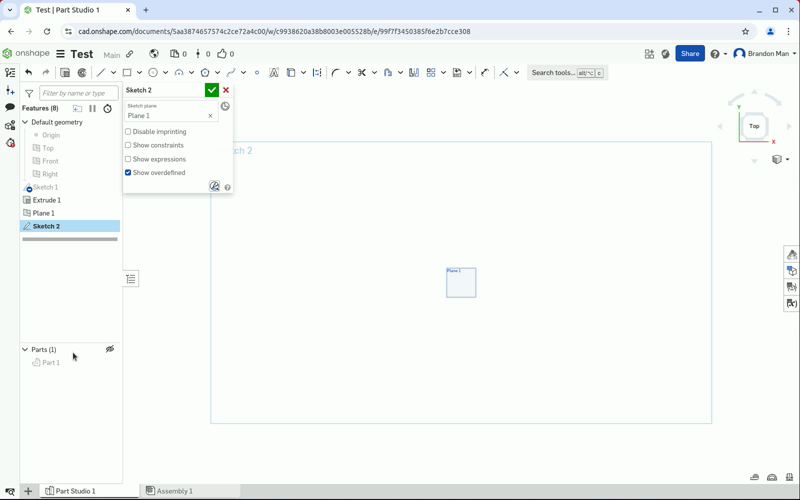
key(l)
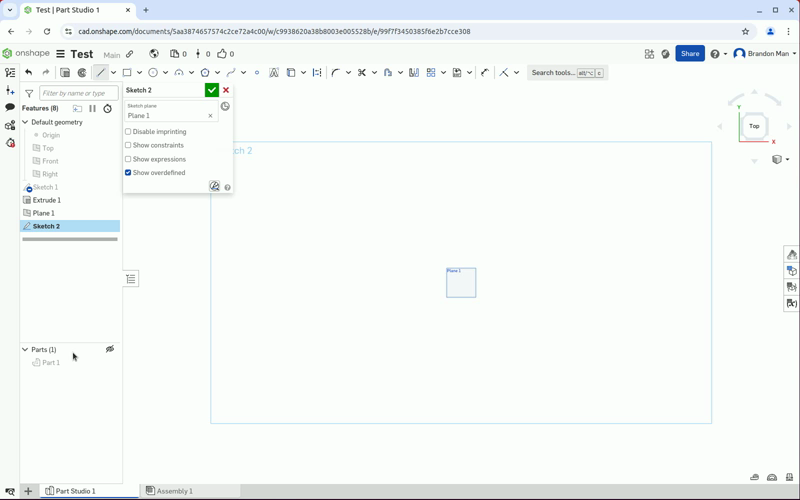
key_down(shift)
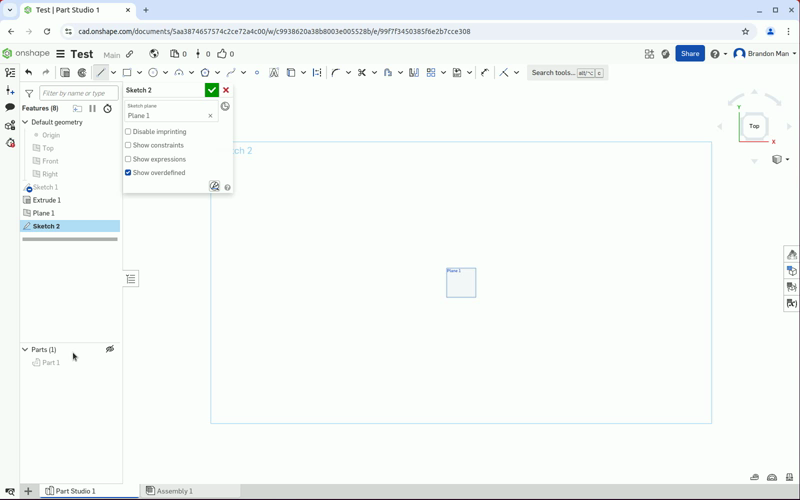
mouse_move(416, 395)
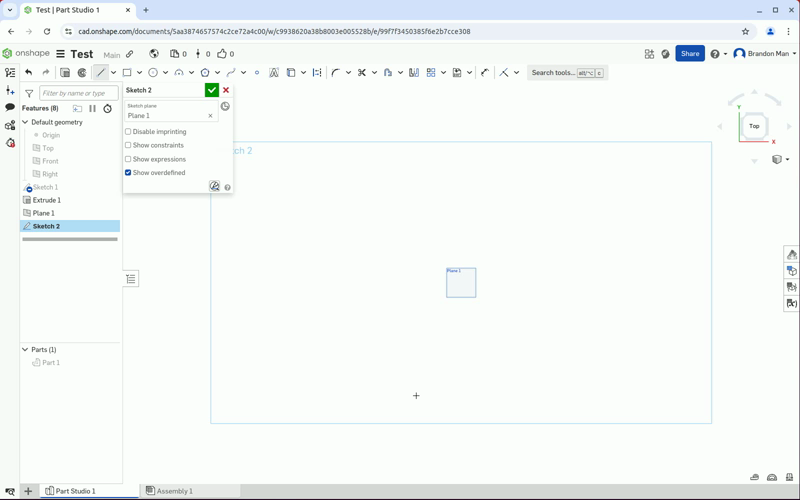
click(416, 395)
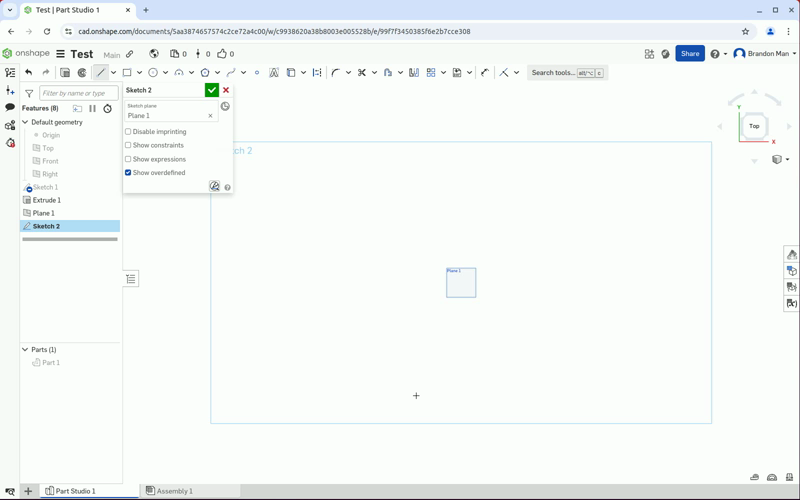
key_up(shift)
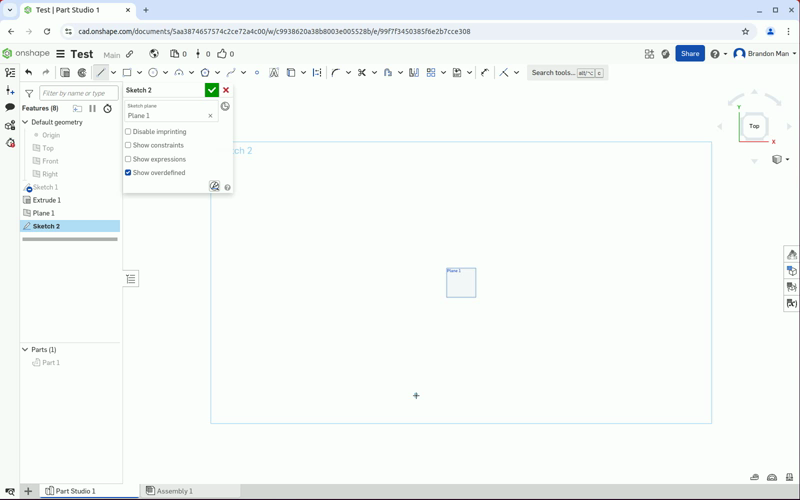
key_down(shift)
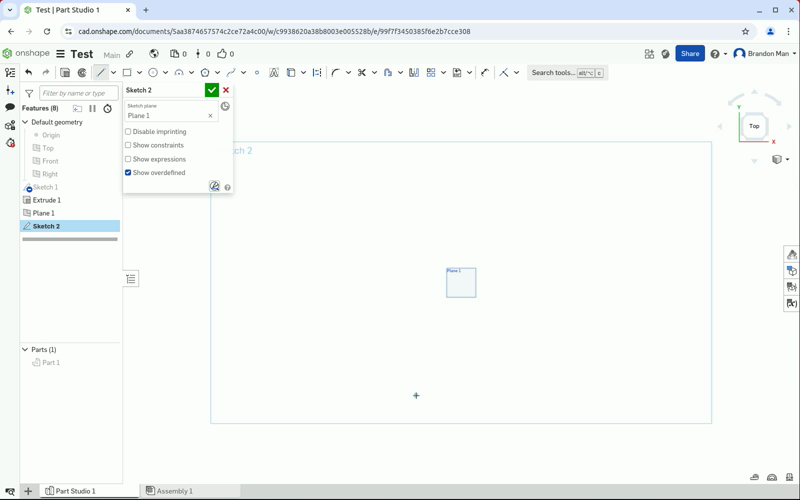
mouse_move(510, 395)
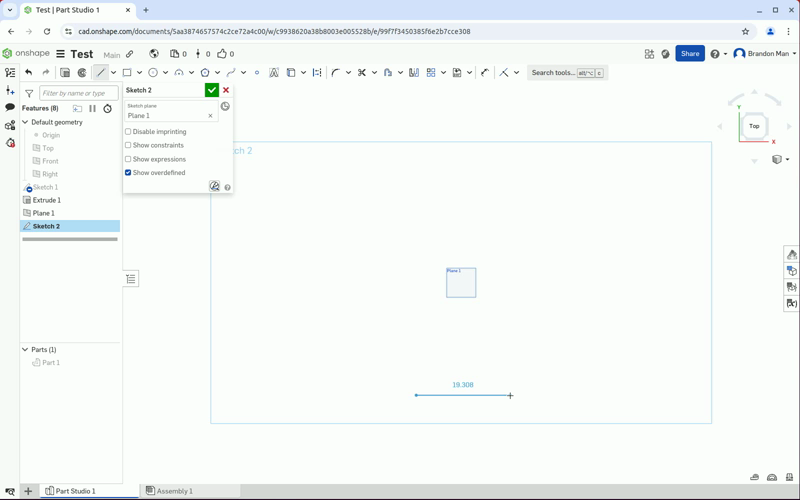
click(510, 395)
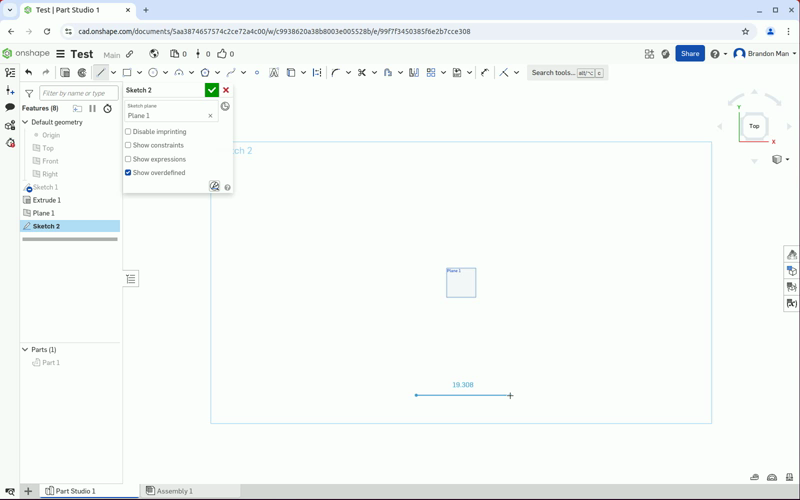
key_up(shift)
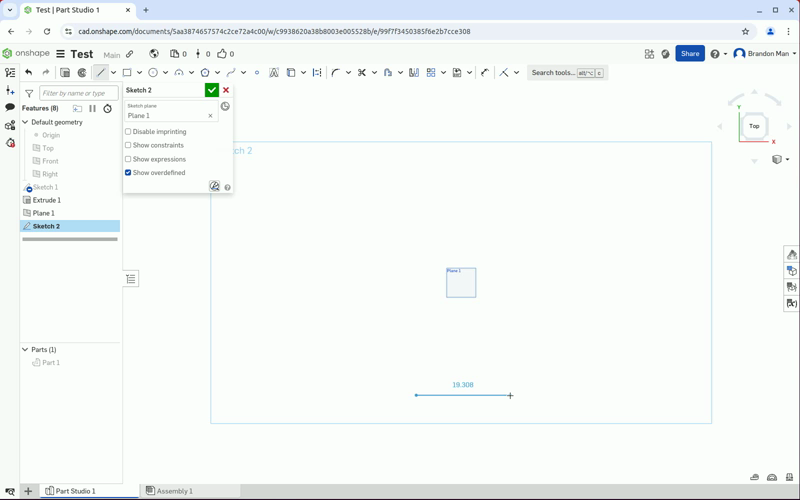
key_down(shift)
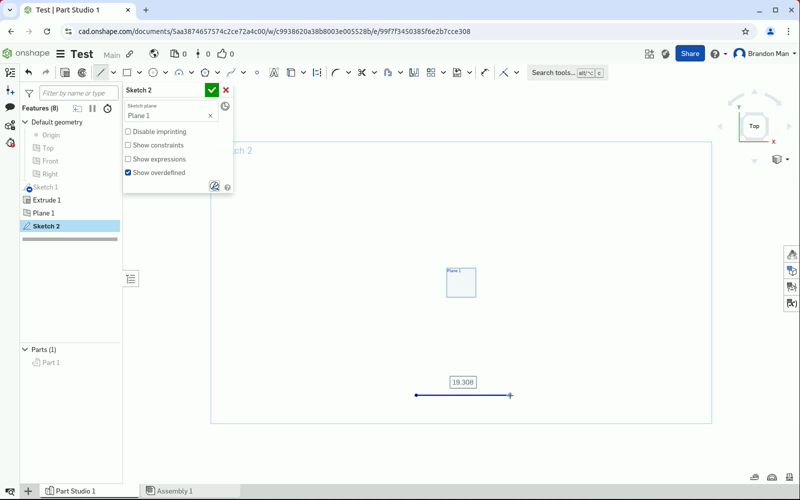
mouse_move(547, 338)
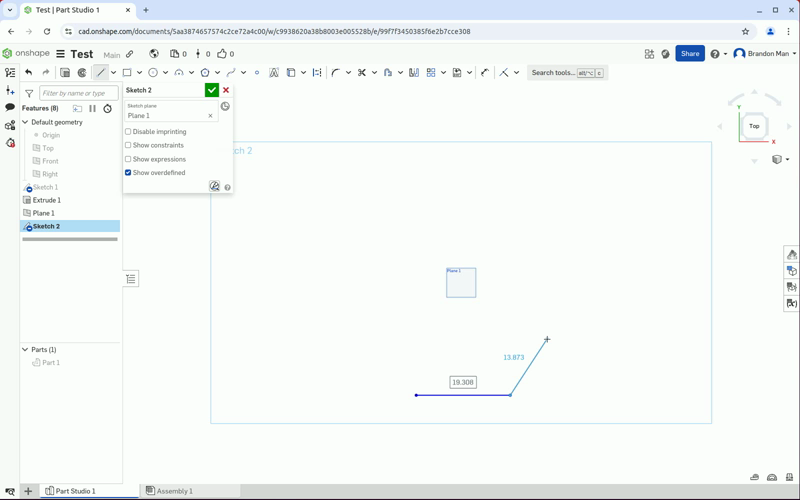
click(547, 338)
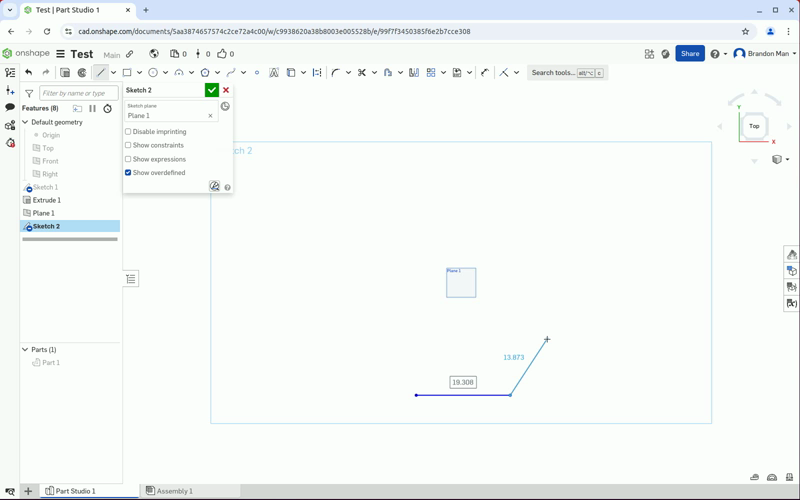
key_up(shift)
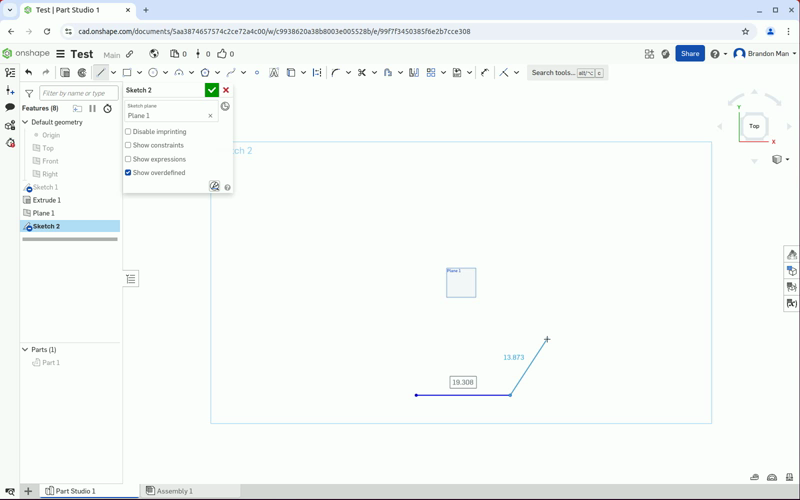
key_down(shift)
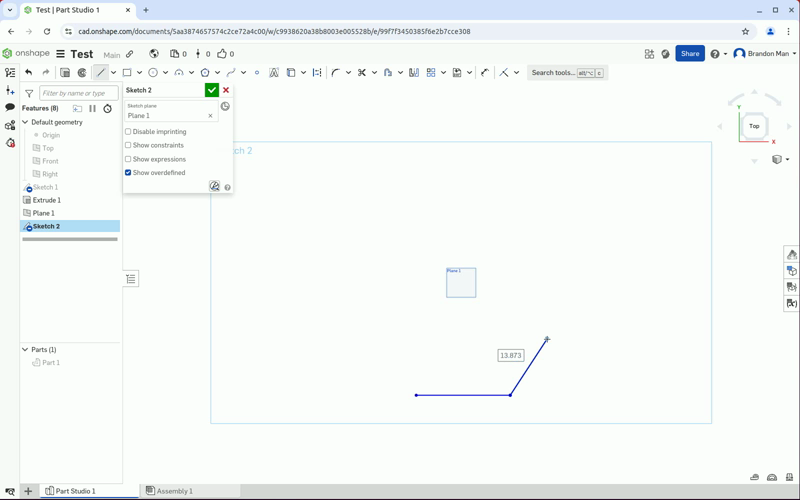
mouse_move(577, 338)
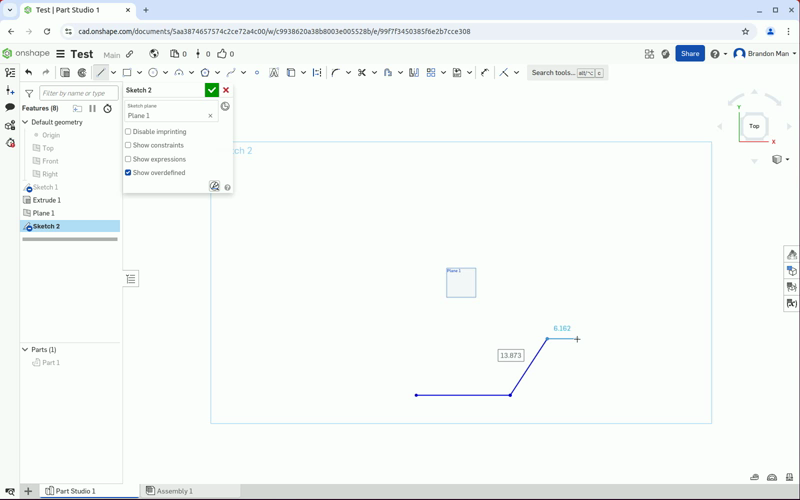
mouse_move(547, 283)
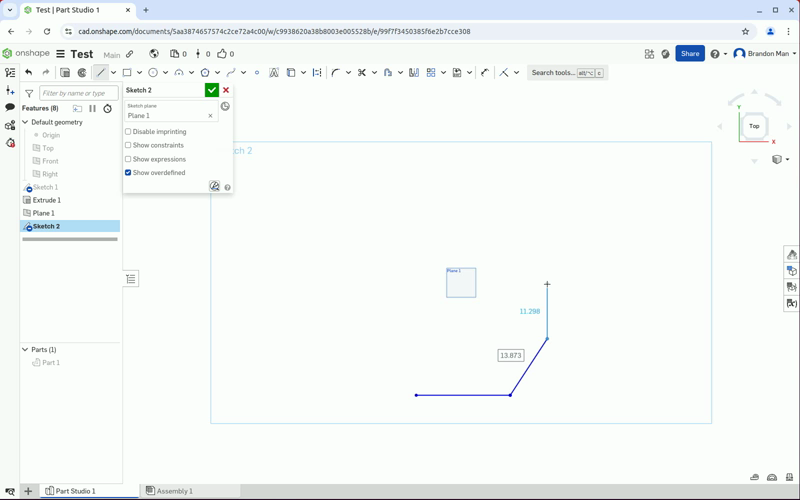
click(547, 283)
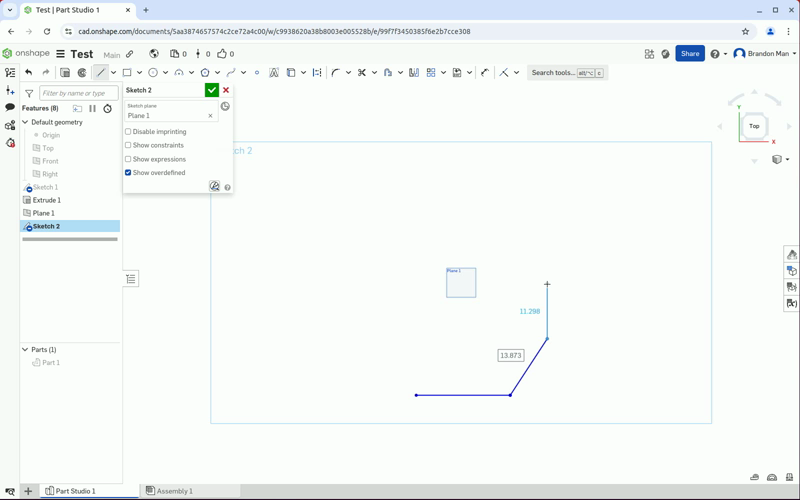
key_up(shift)
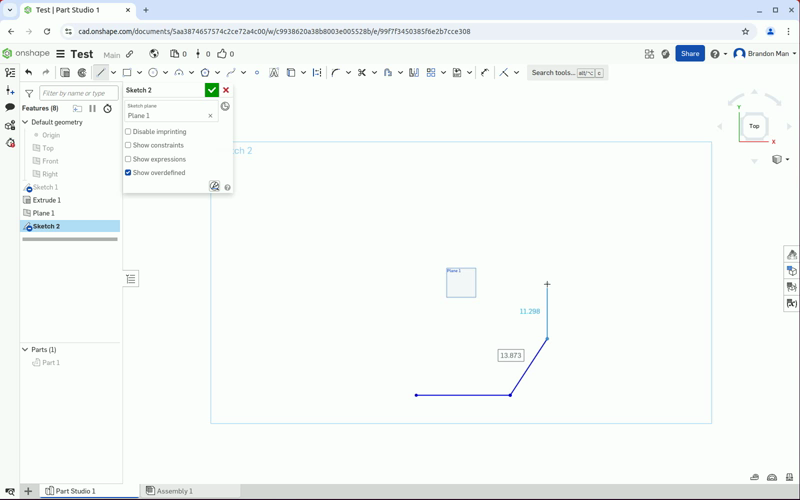
key_down(shift)
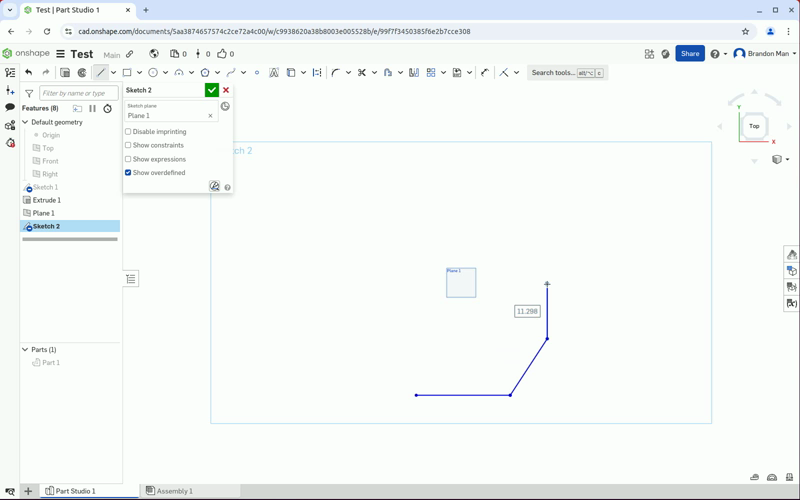
mouse_move(577, 283)
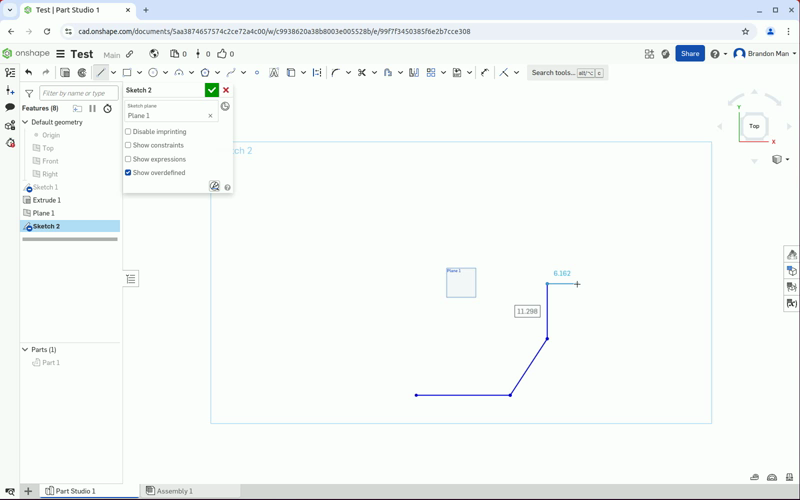
mouse_move(490, 283)
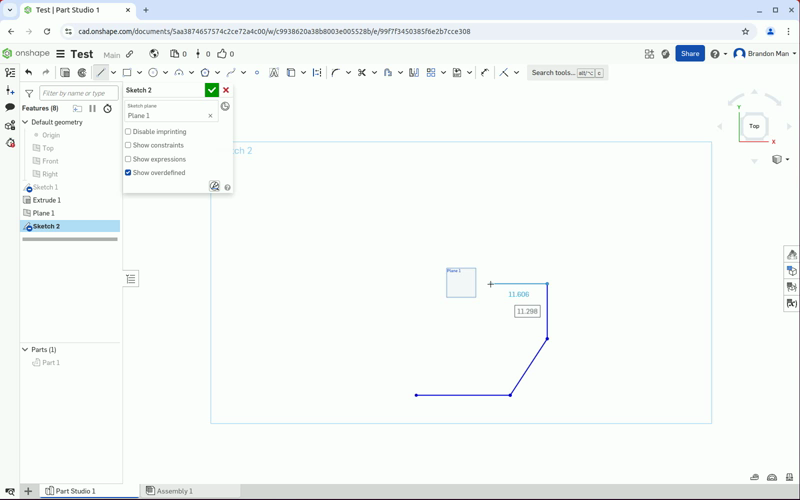
click(490, 283)
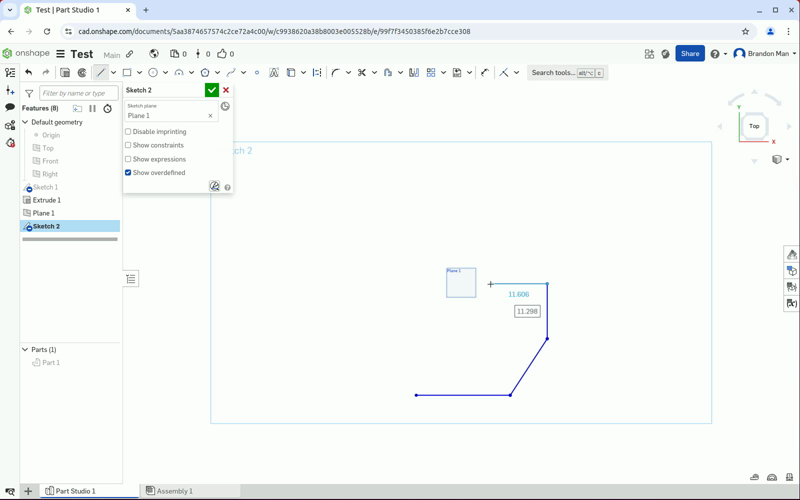
key_up(shift)
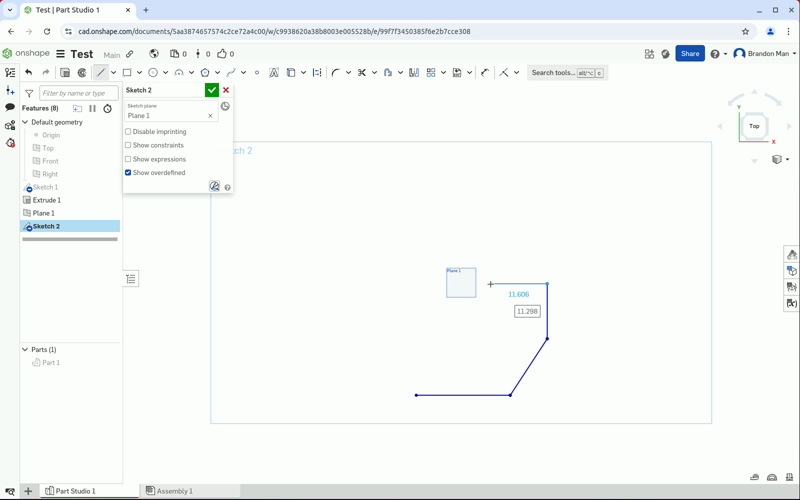
key_down(shift)
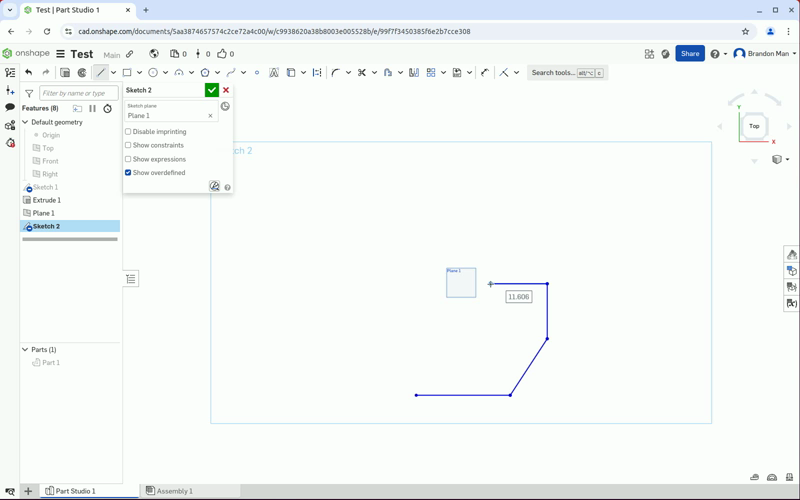
mouse_move(416, 395)
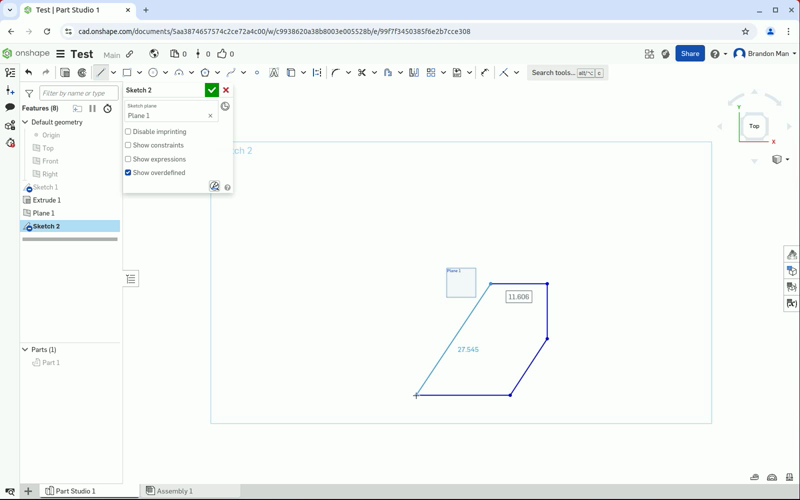
key_up(shift)
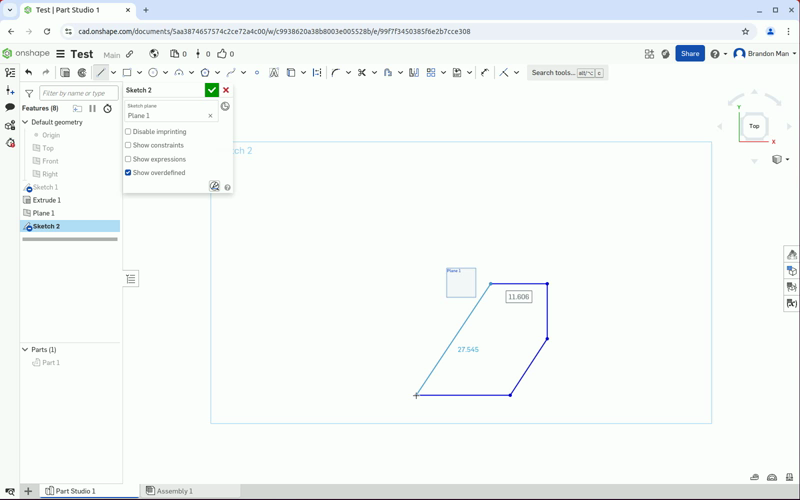
click(416, 395)
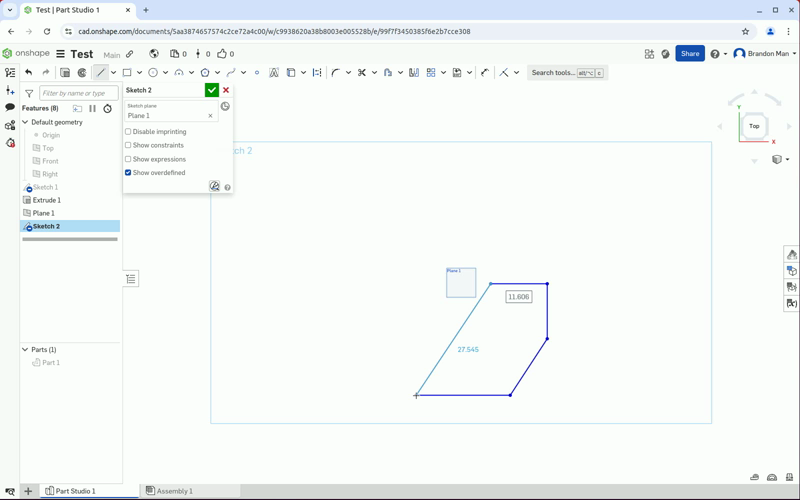
key(esc)
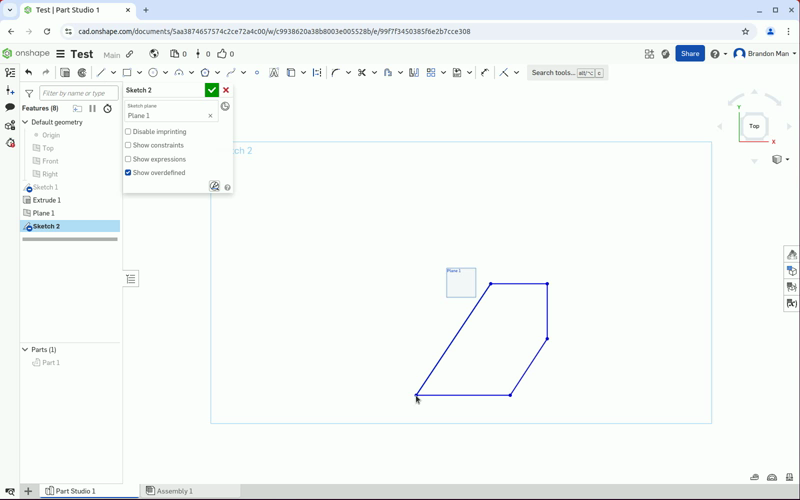
mouse_move(444, 370)
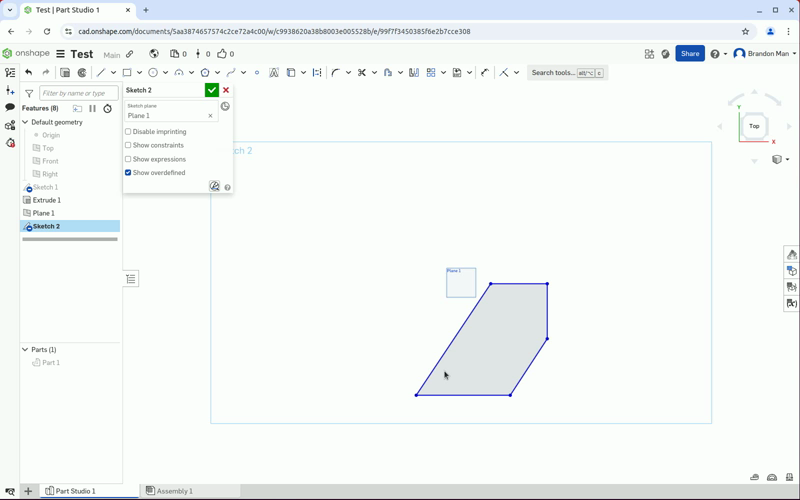
click(444, 370)
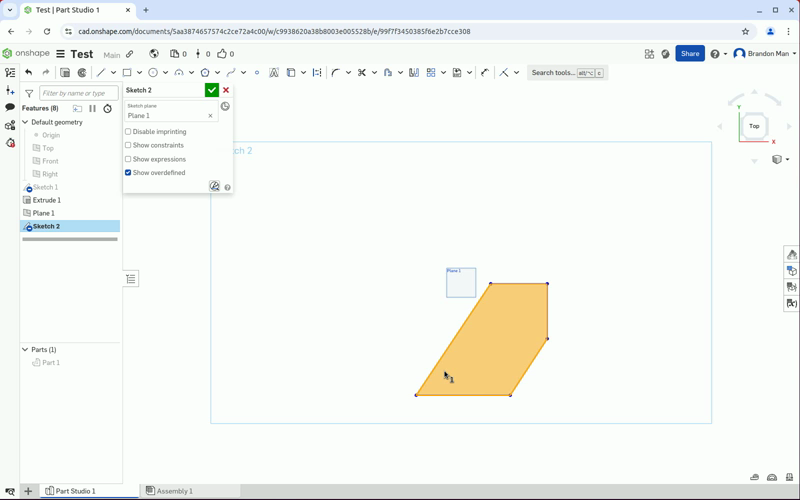
mouse_move(73, 352)
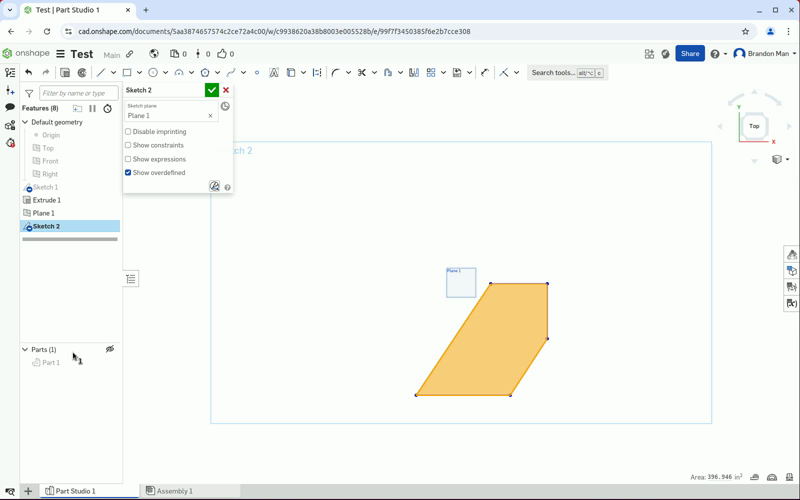
key(shift+y)
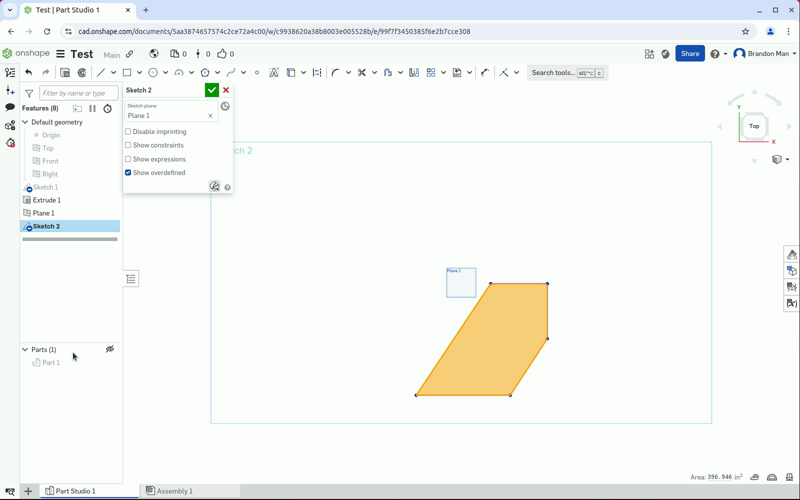
key(shift+e)
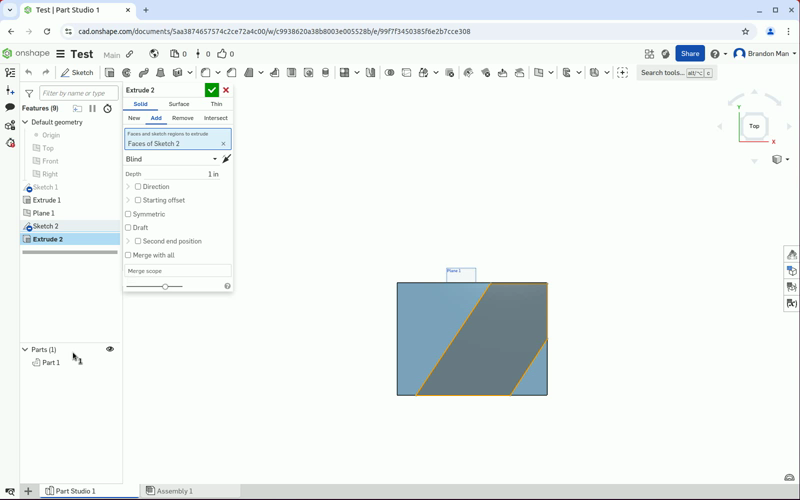
mouse_move(143, 106)
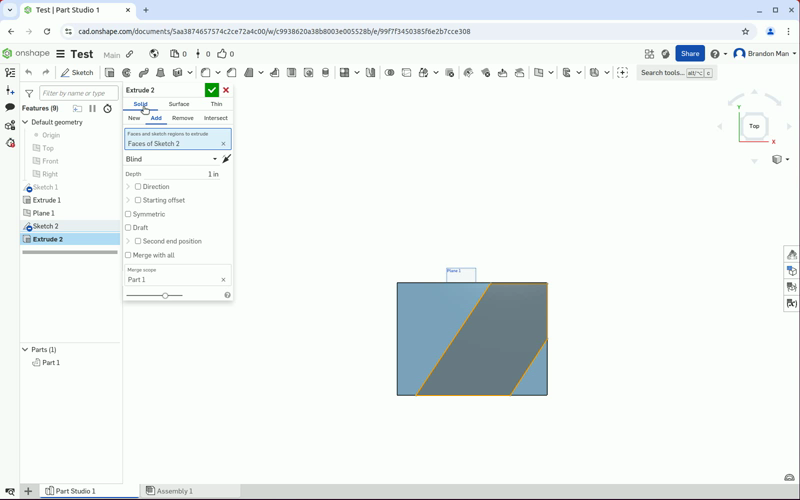
click(143, 106)
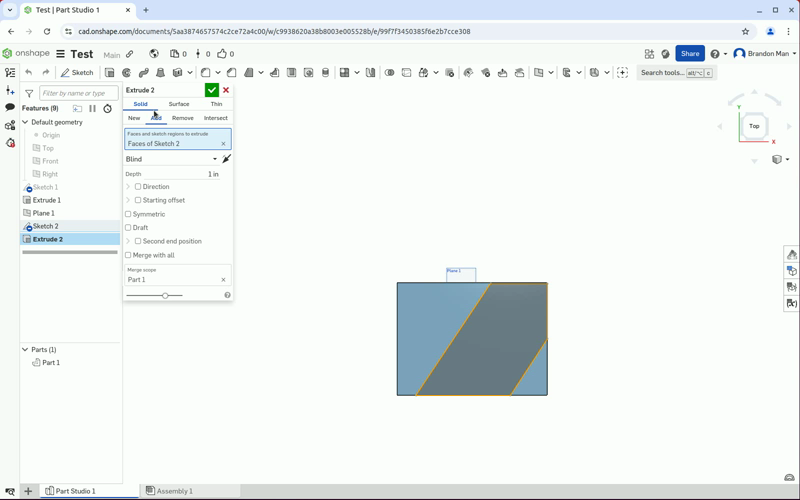
mouse_move(186, 120)
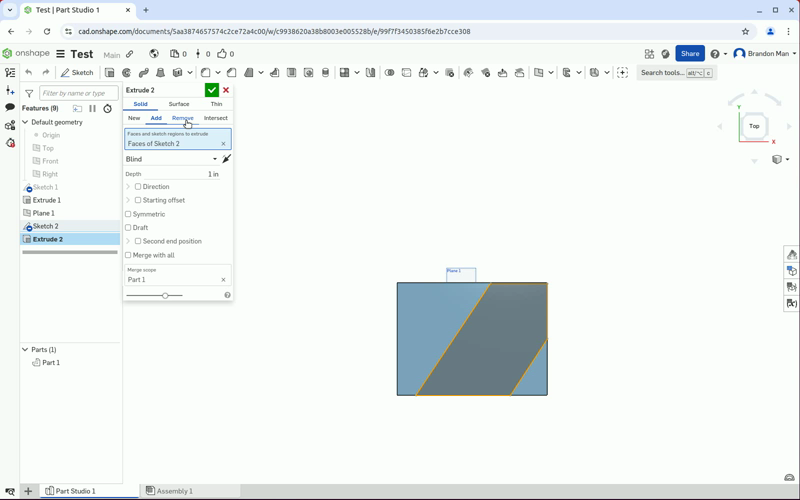
click(186, 120)
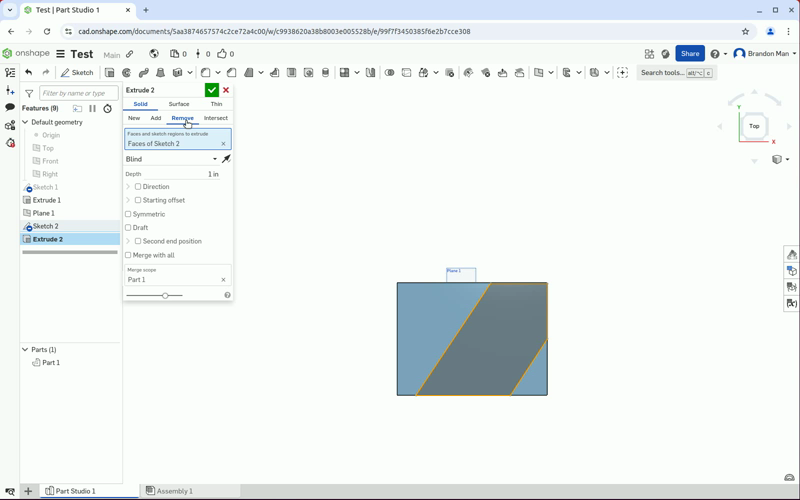
key(tab, 4)
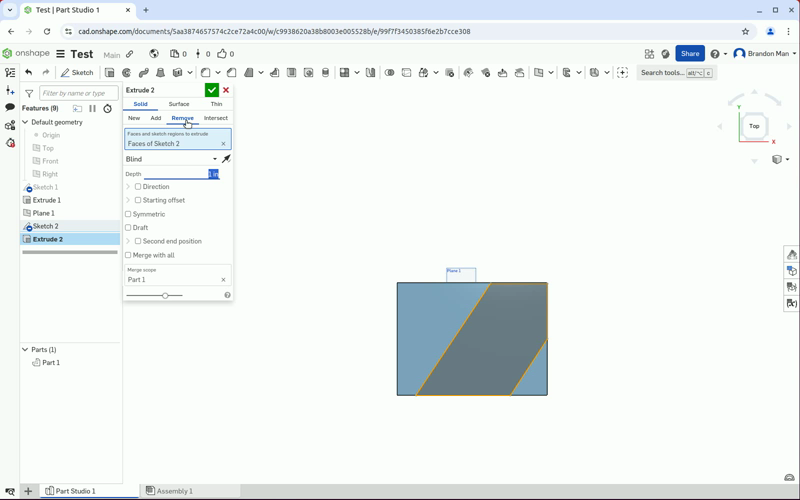
text(7.703)
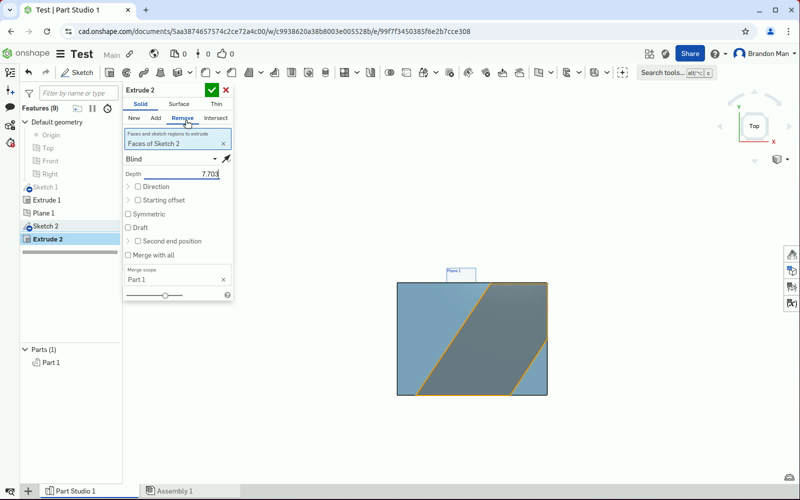
key(tab, 6)
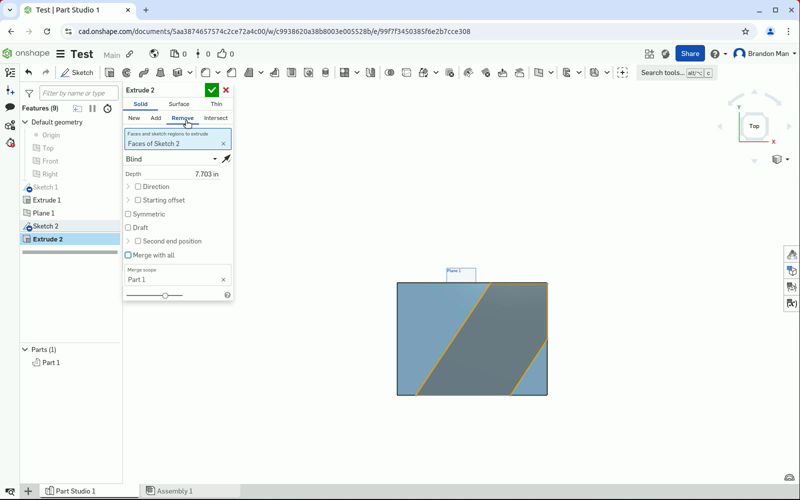
key(space)
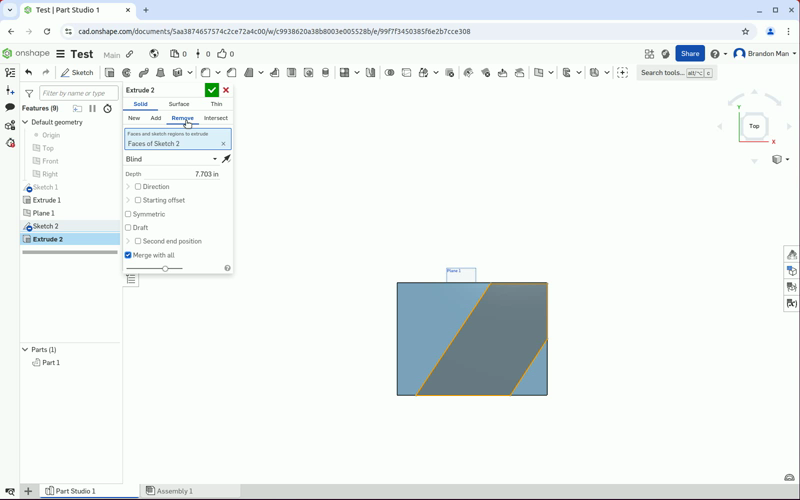
key(enter)
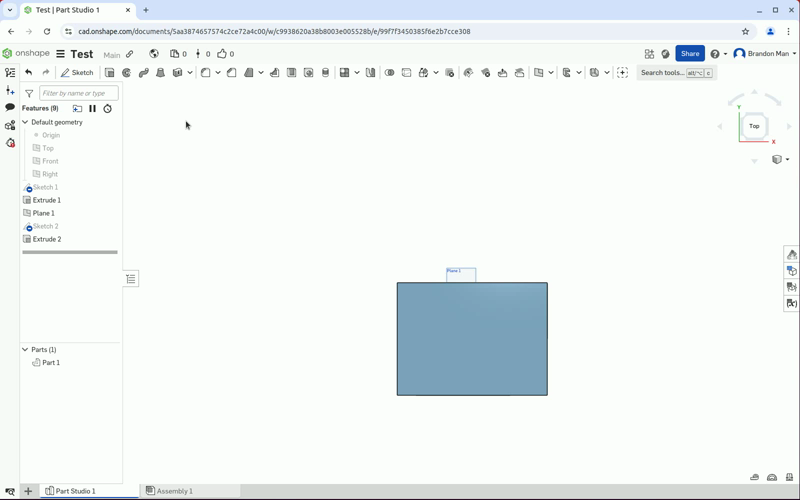
key(shift+h)
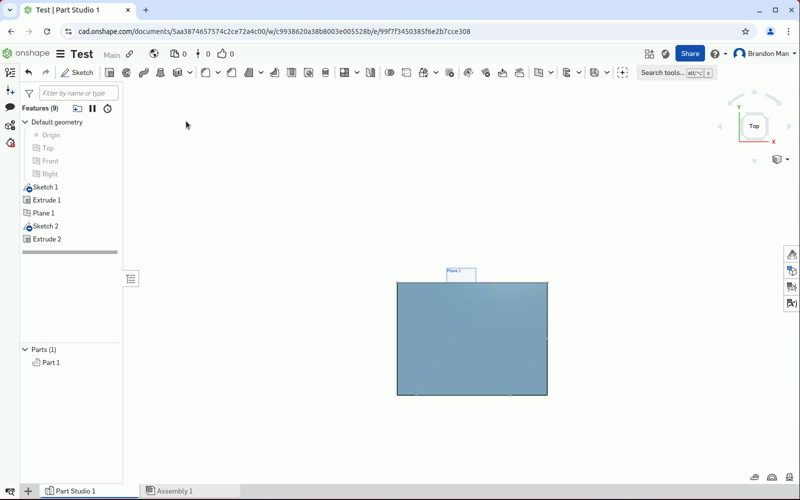
key(shift+h)
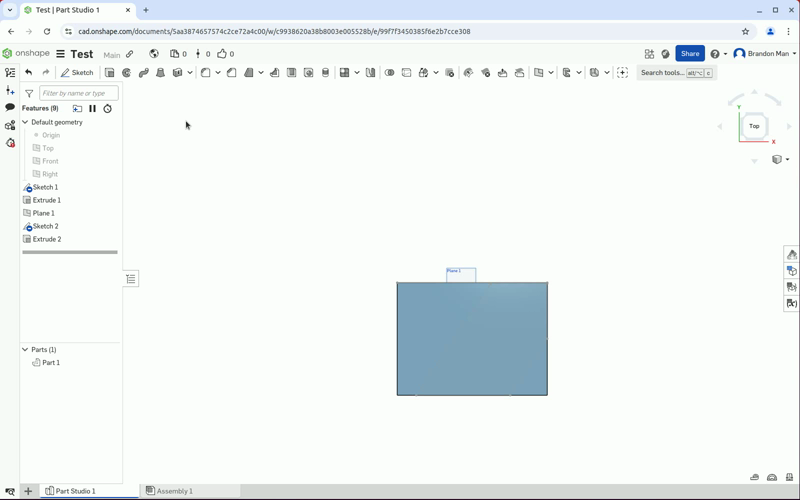
key(shift+7)
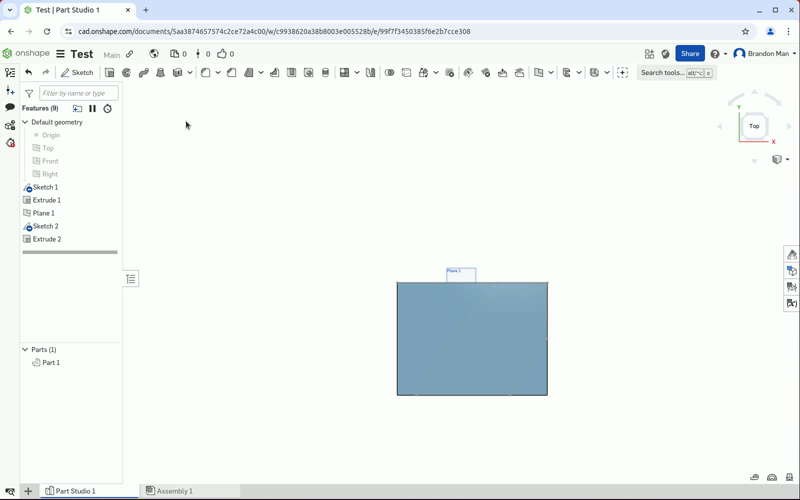
key(up, 3)
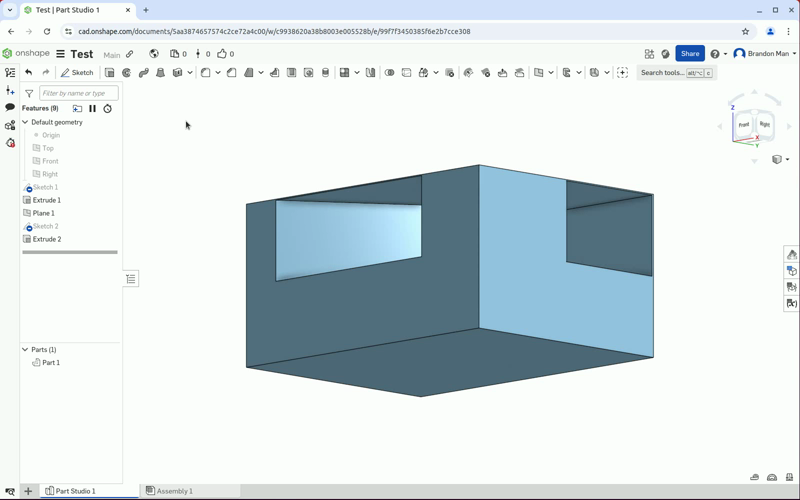
key(left, 3)
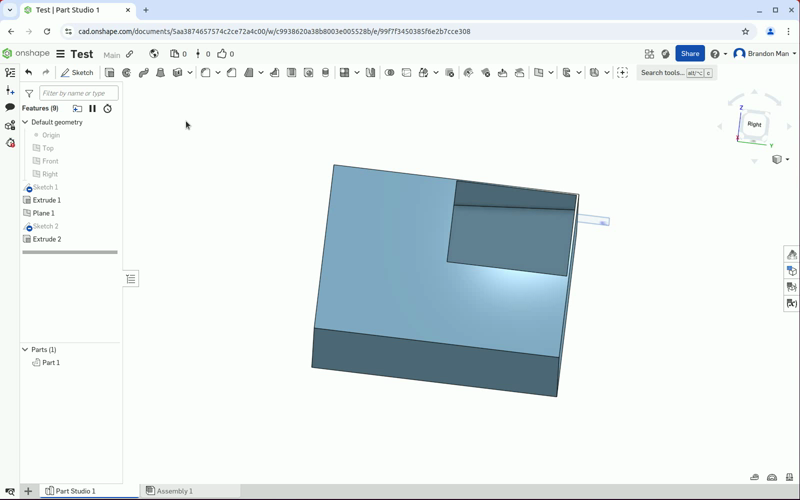
key(right, 3)
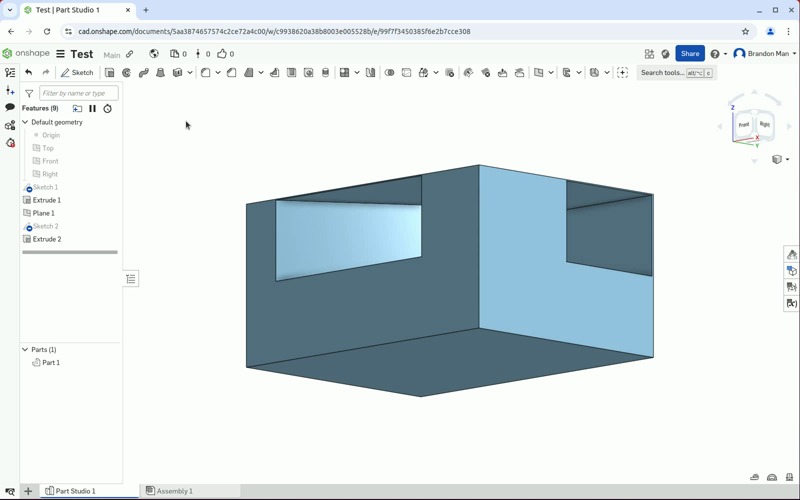
key(down, 3)
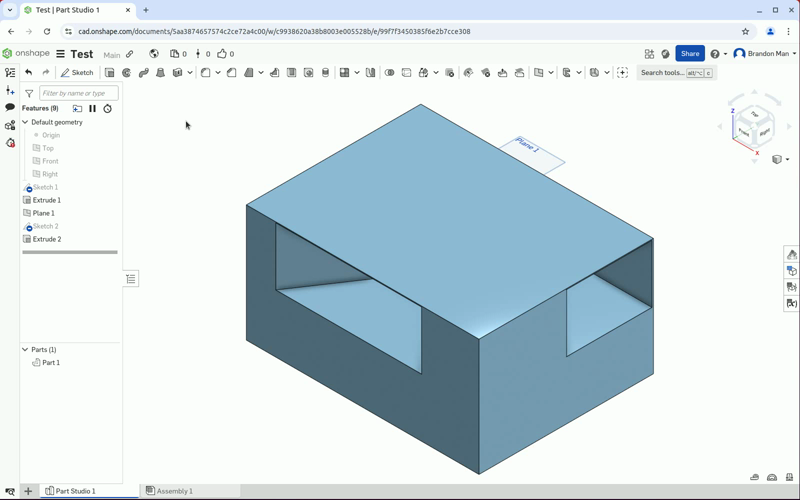
mouse_move(73, 189)
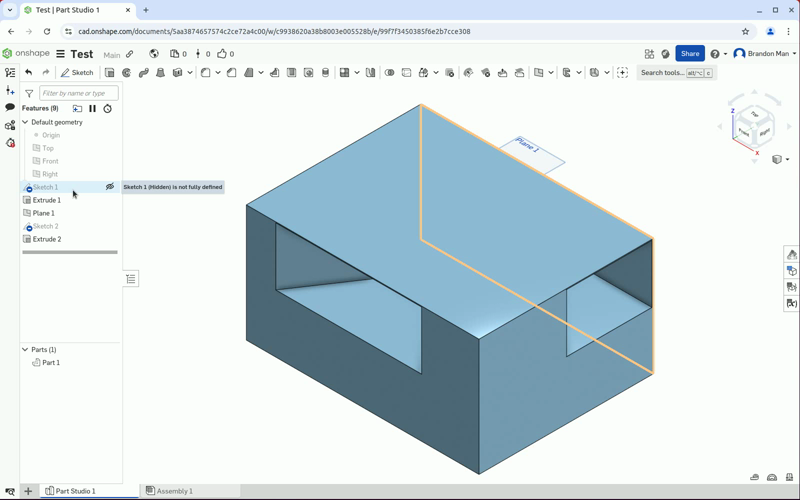
click(73, 189)